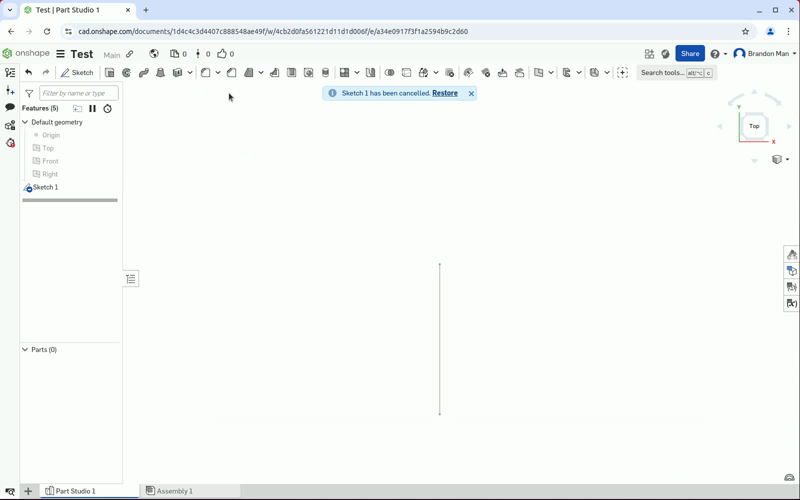
key(shift+h)
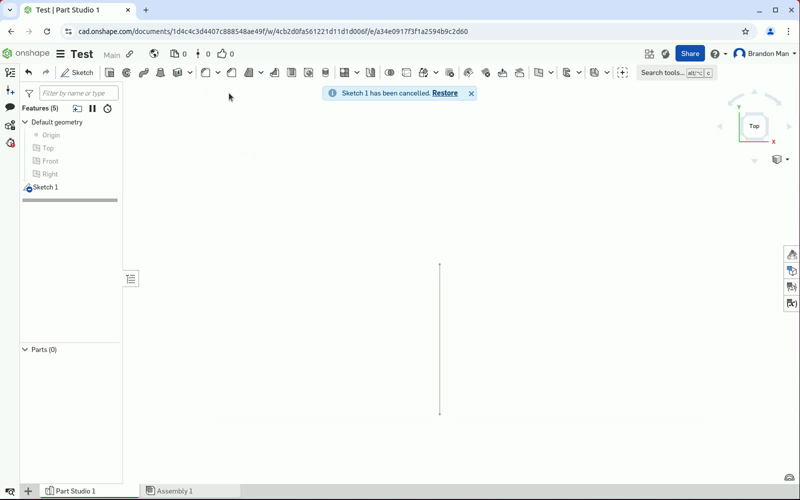
key(shift+s)
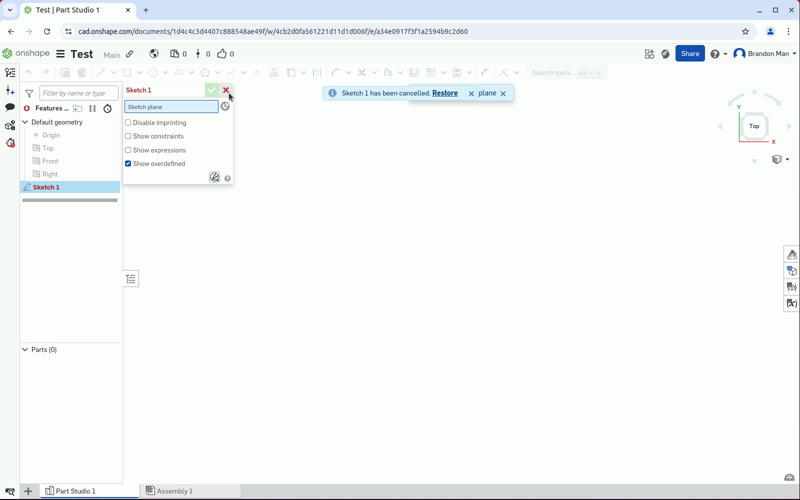
mouse_move(73, 150)
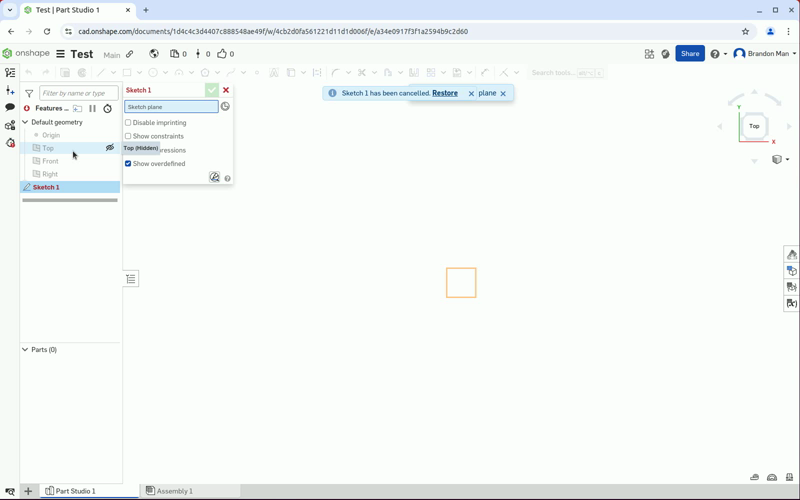
click(73, 150)
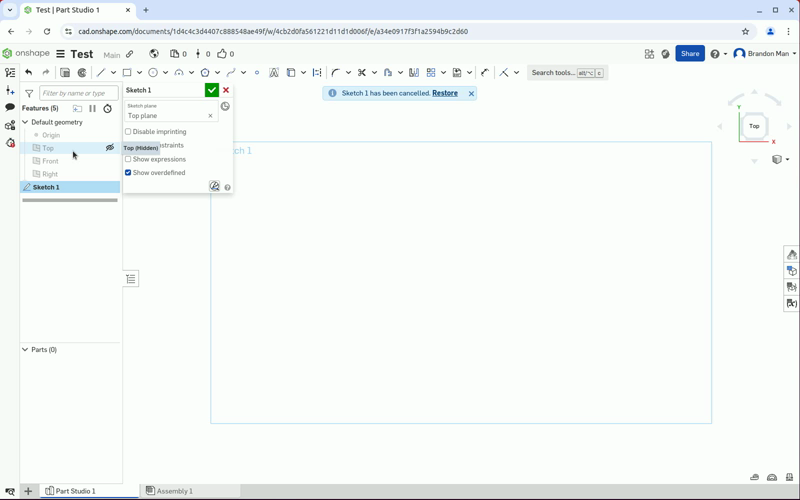
mouse_move(73, 352)
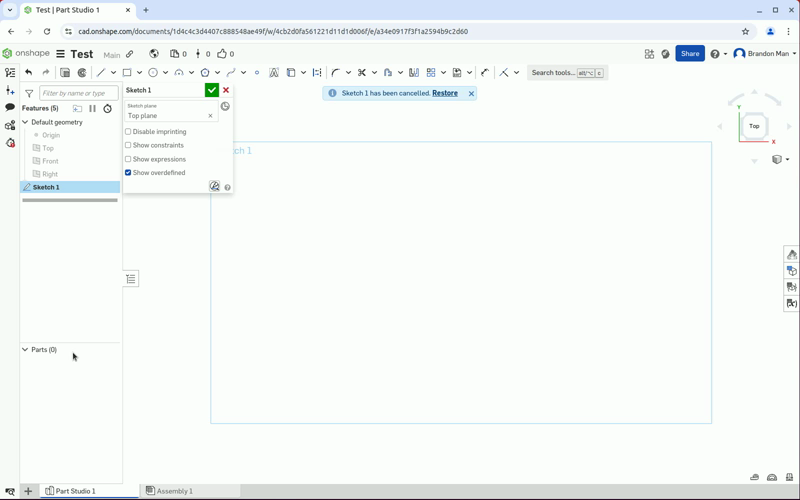
key(y)
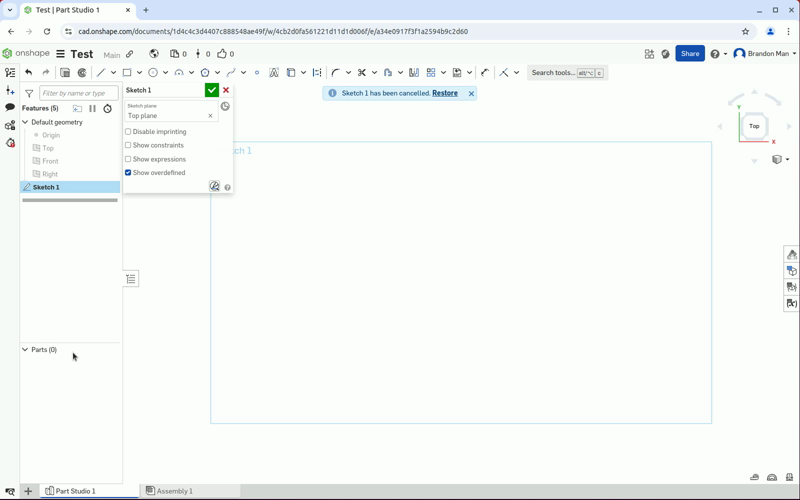
key(l)
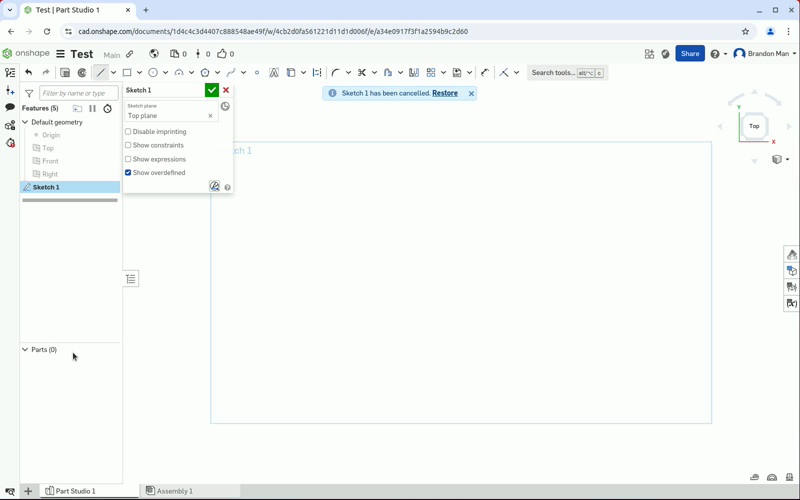
key_down(shift)
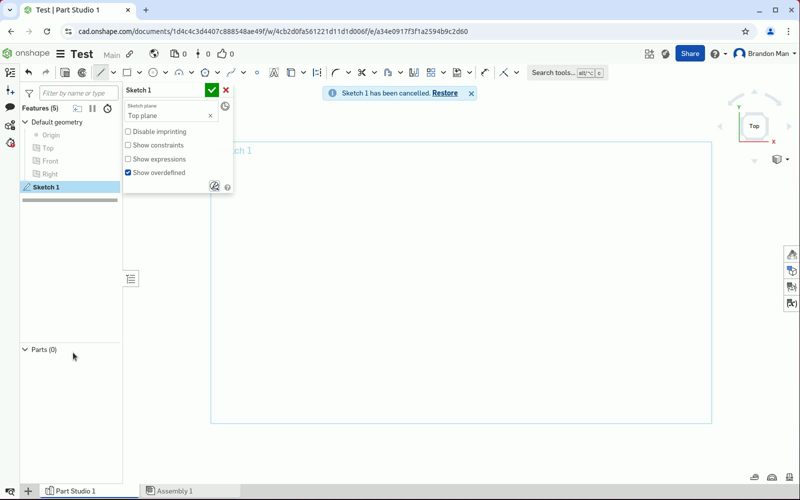
mouse_move(349, 282)
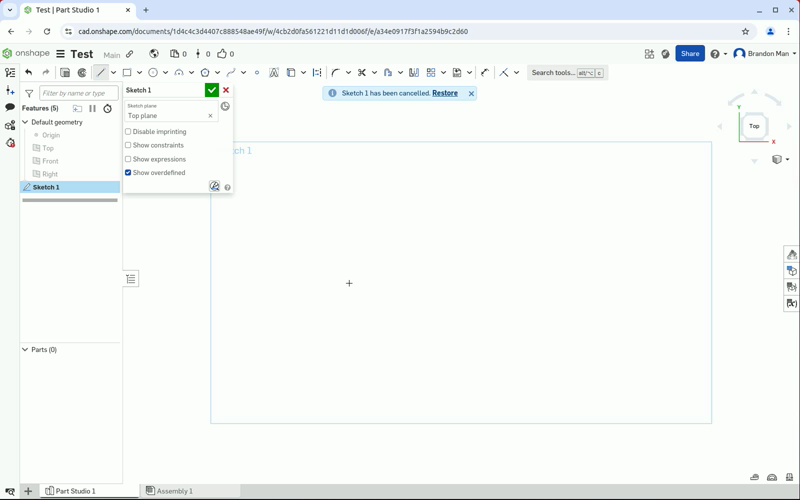
click(349, 282)
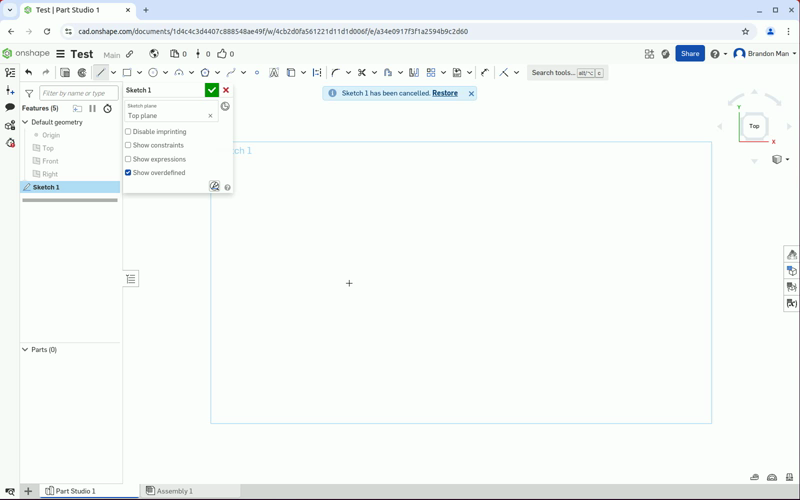
key_up(shift)
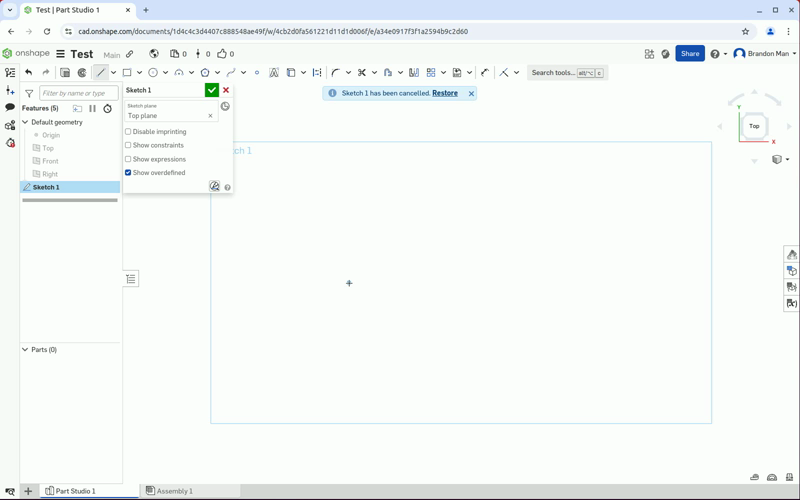
key_down(shift)
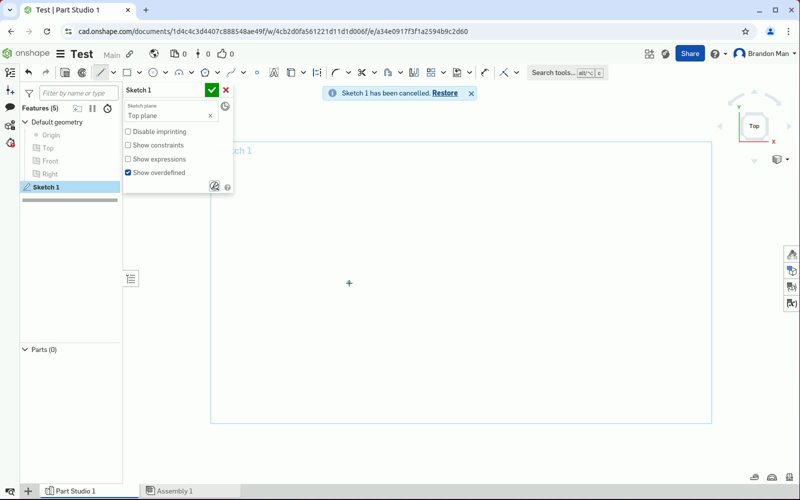
mouse_move(405, 378)
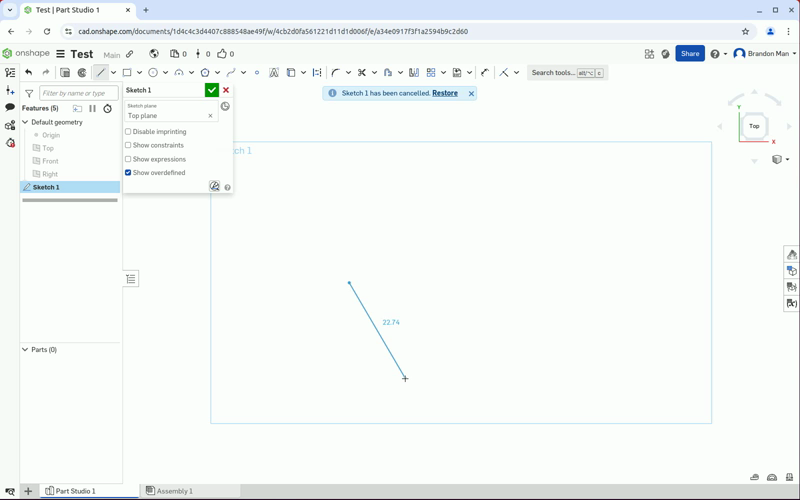
click(405, 378)
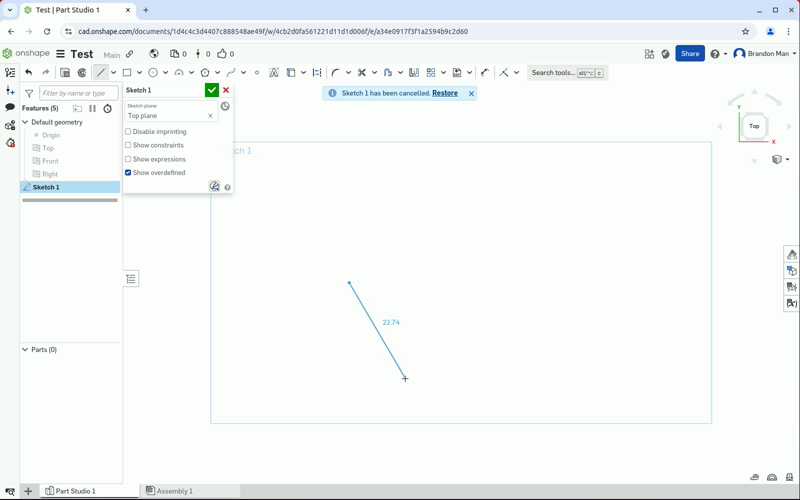
key_up(shift)
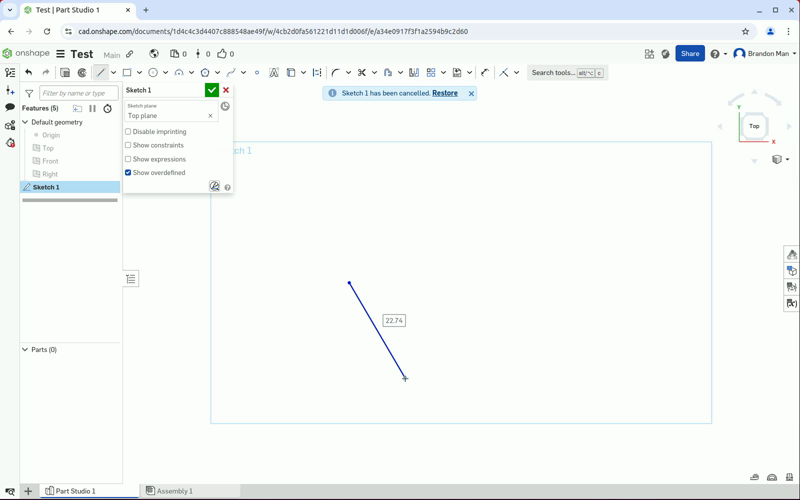
key_down(shift)
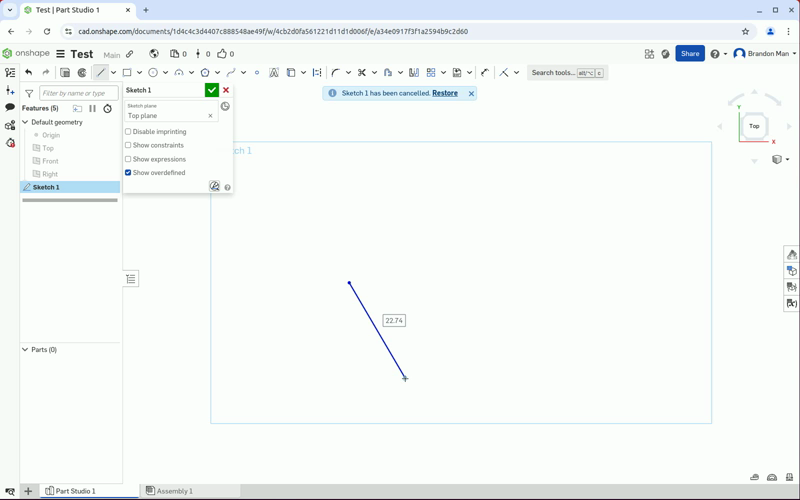
mouse_move(514, 378)
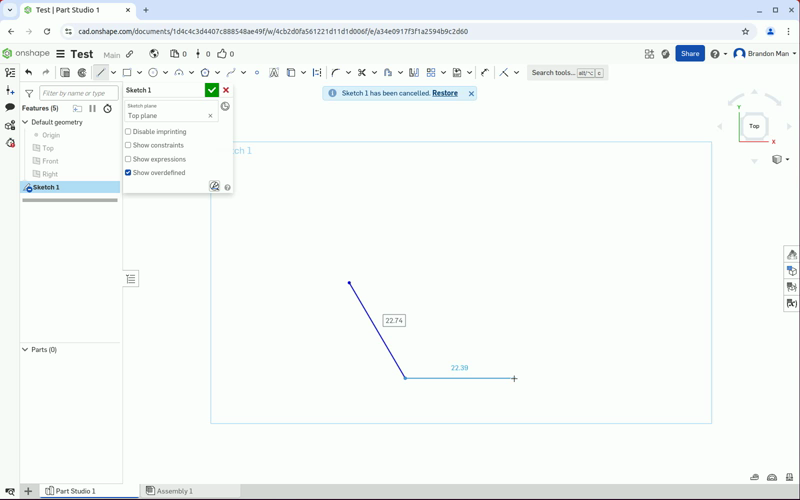
click(514, 378)
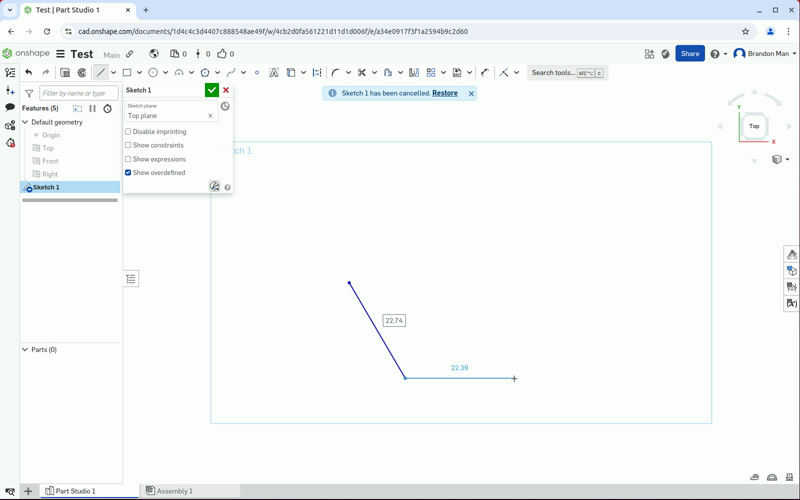
key_up(shift)
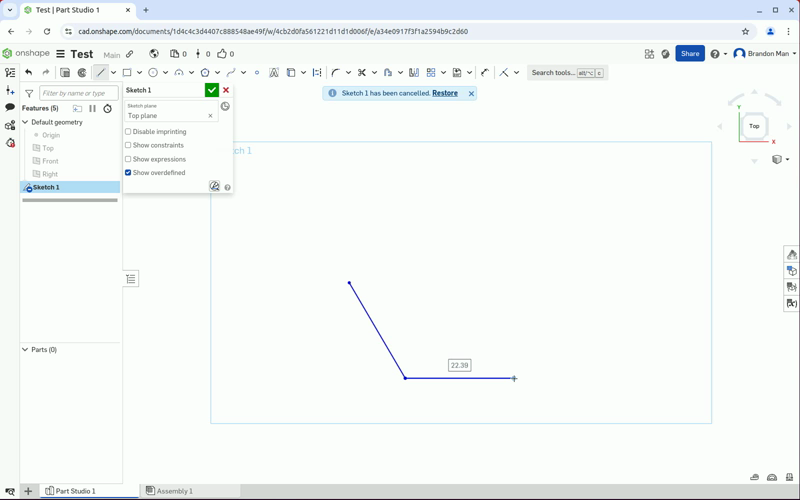
key_down(shift)
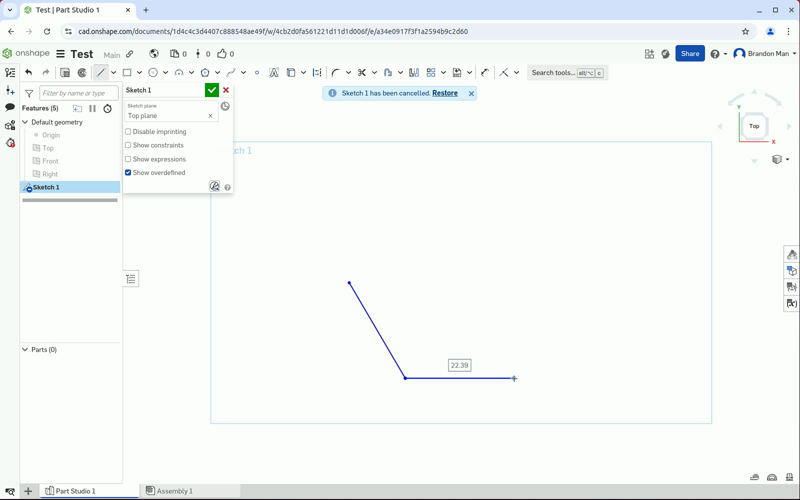
mouse_move(569, 282)
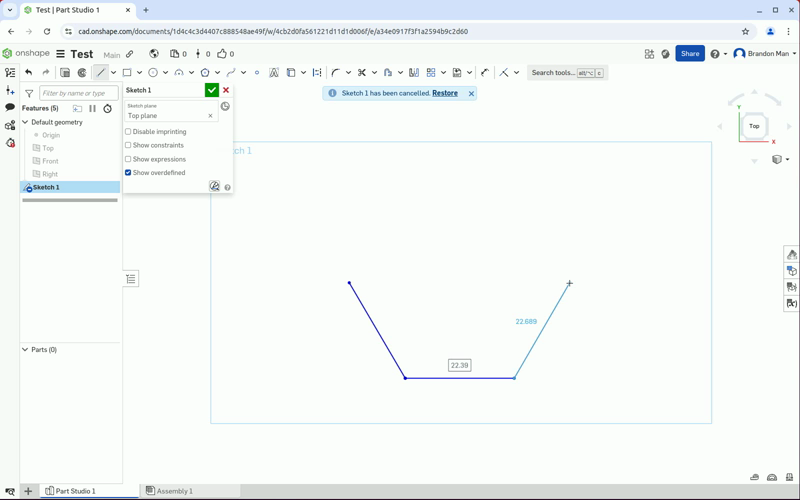
click(569, 282)
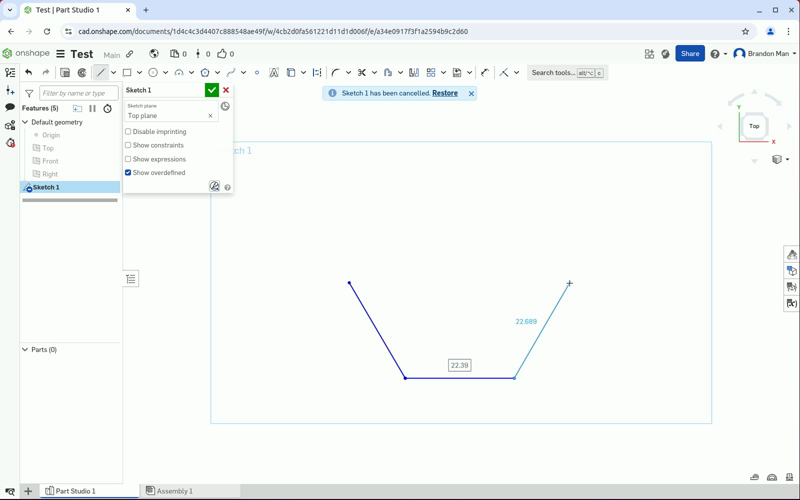
key_up(shift)
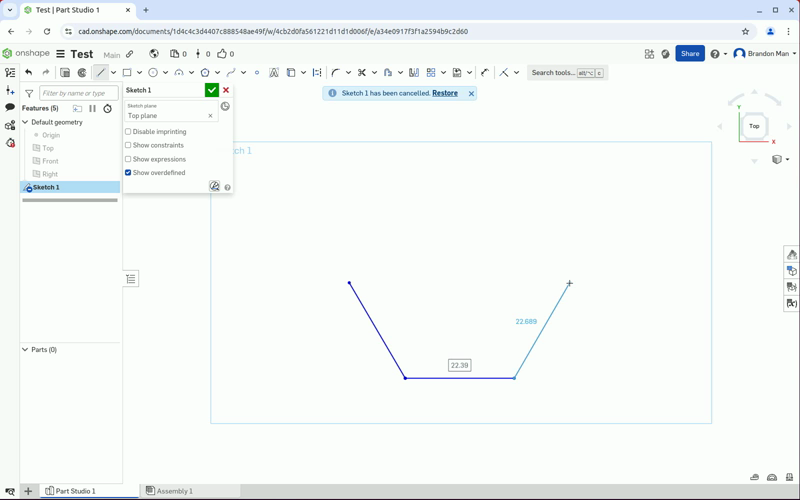
key_down(shift)
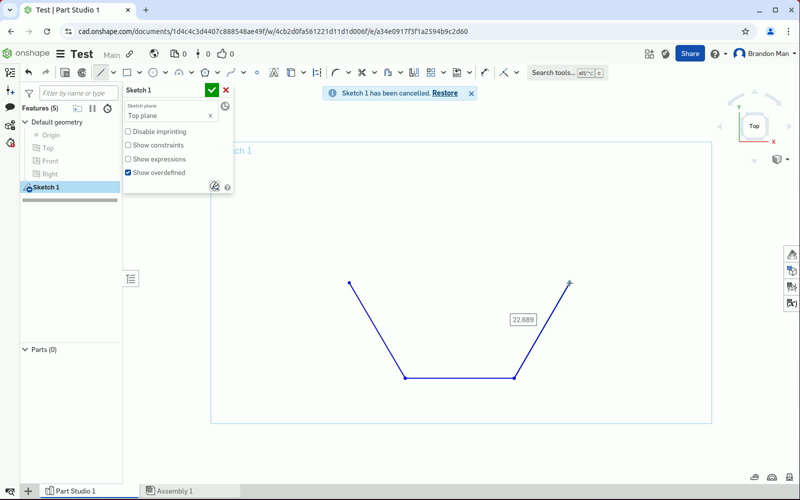
mouse_move(514, 187)
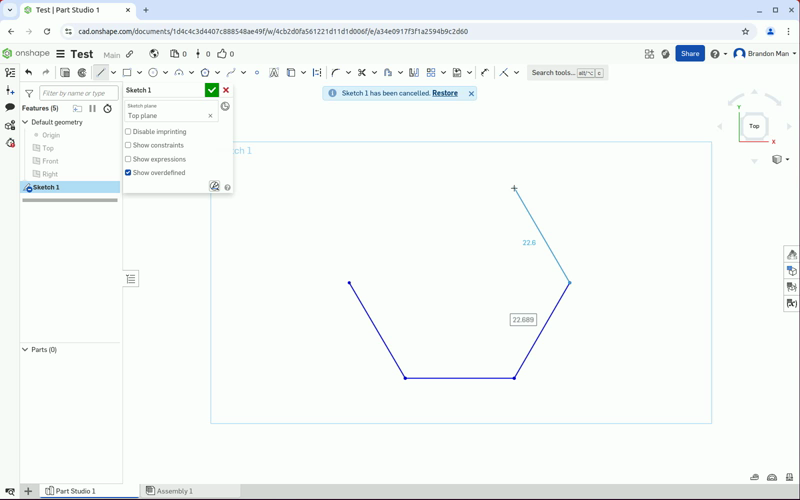
click(514, 187)
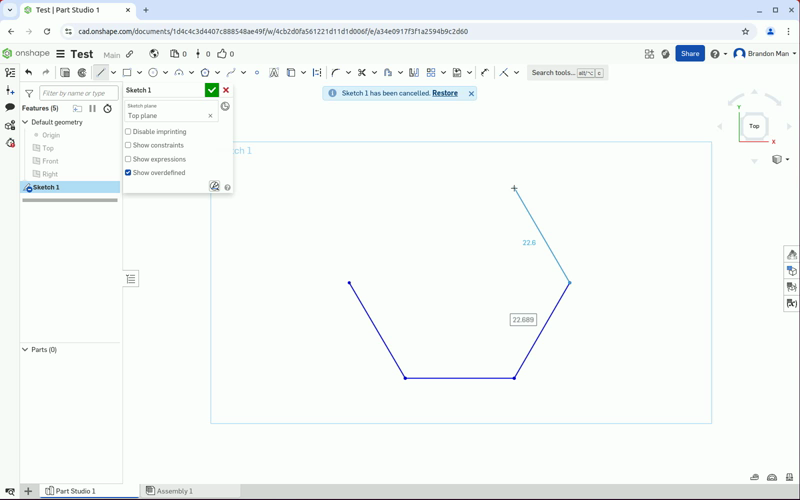
key_up(shift)
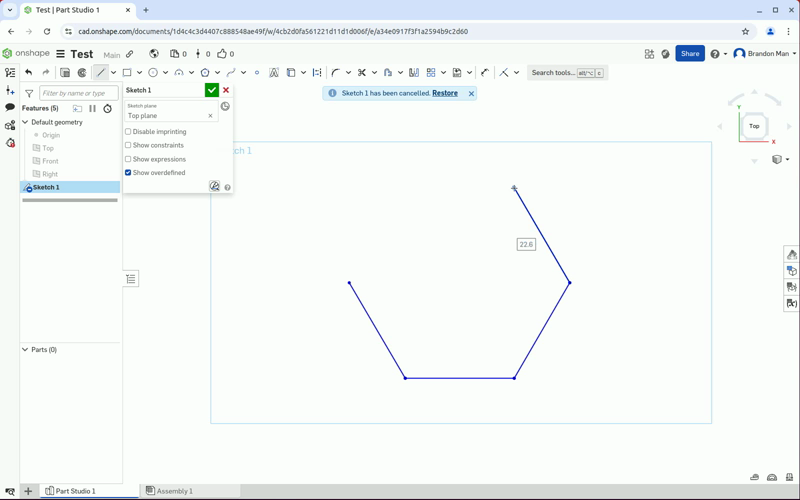
key_down(shift)
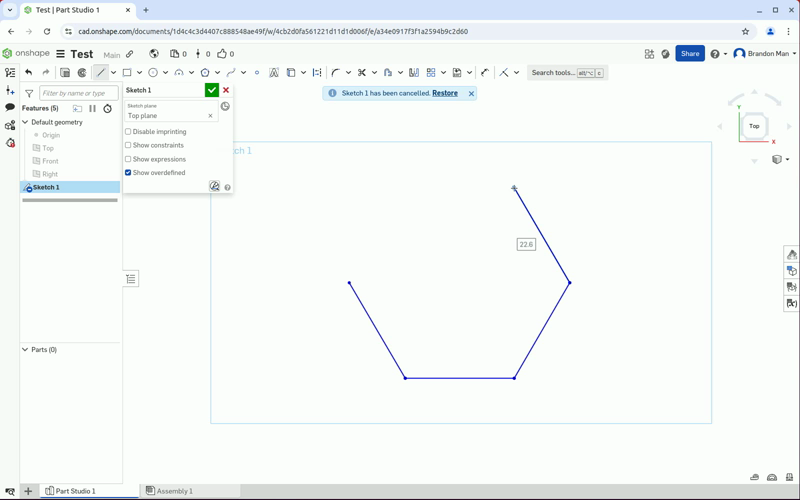
mouse_move(405, 187)
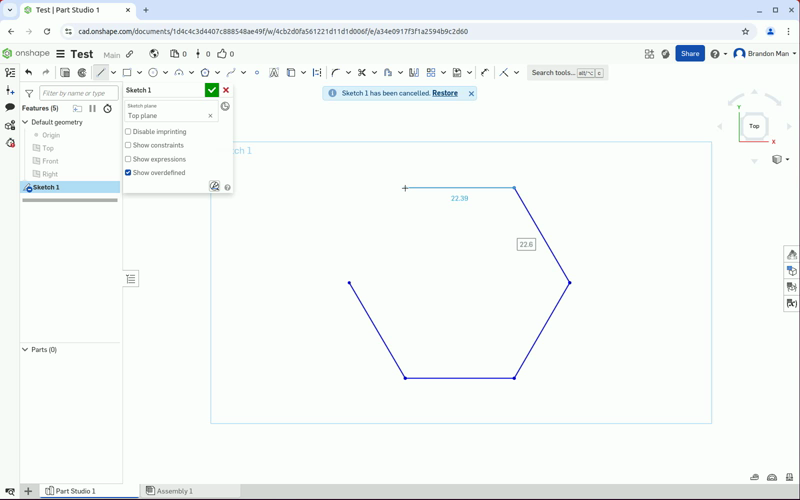
click(405, 187)
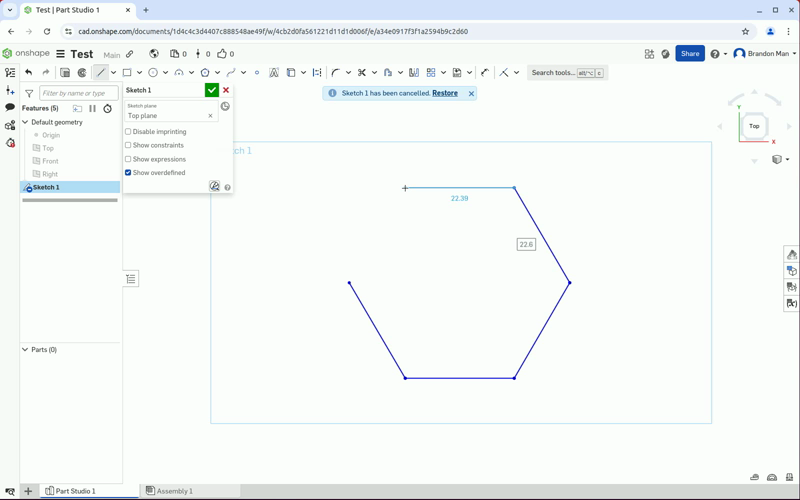
key_up(shift)
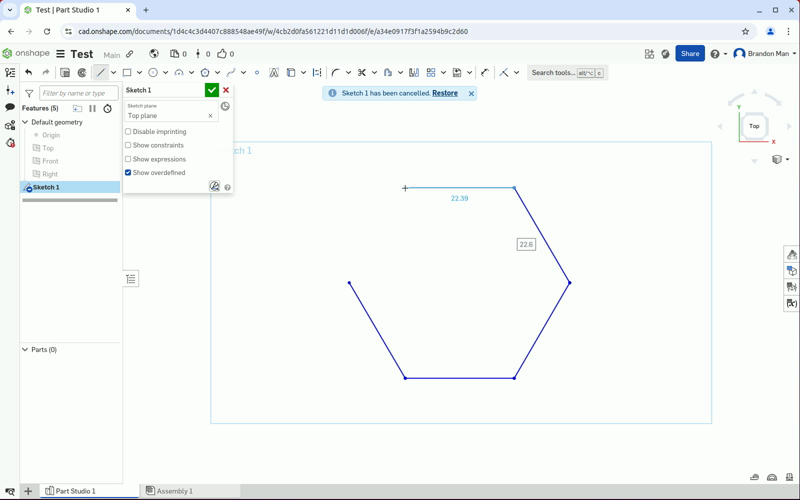
key_down(shift)
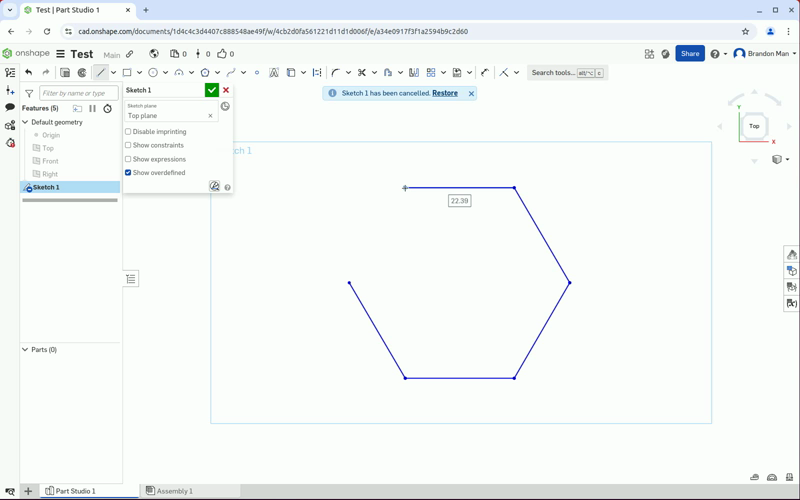
mouse_move(349, 282)
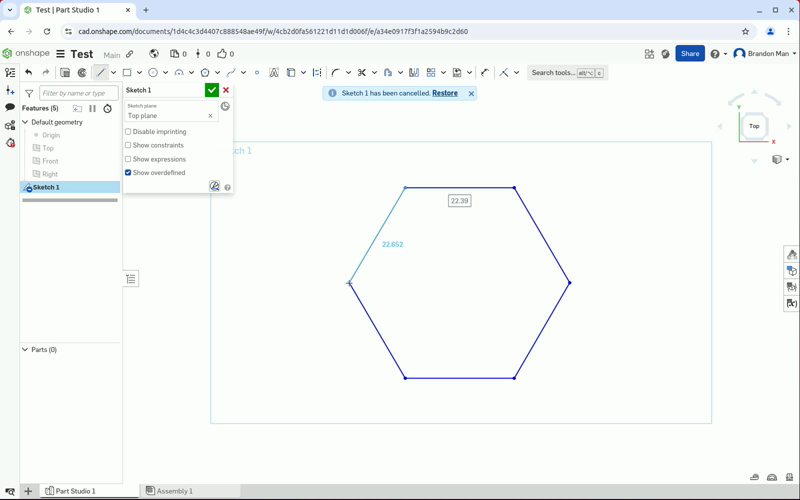
key_up(shift)
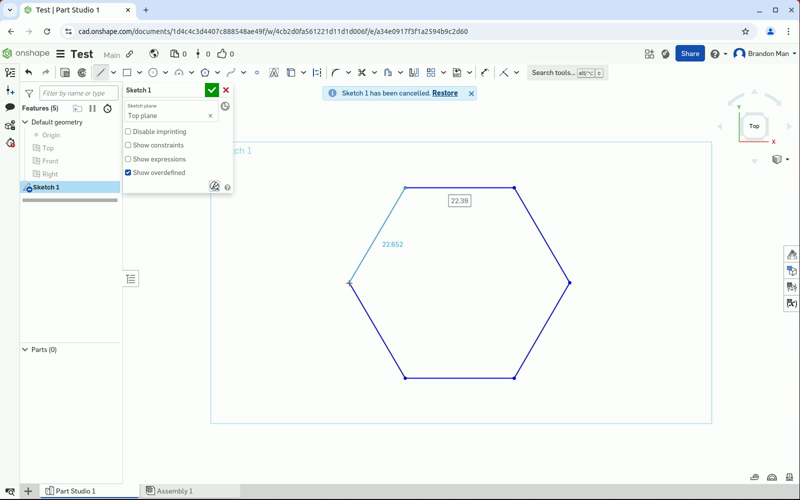
click(349, 282)
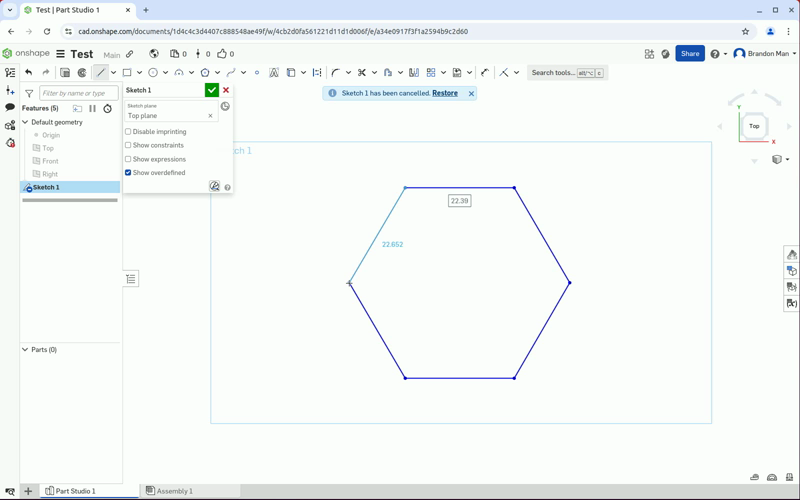
key(esc)
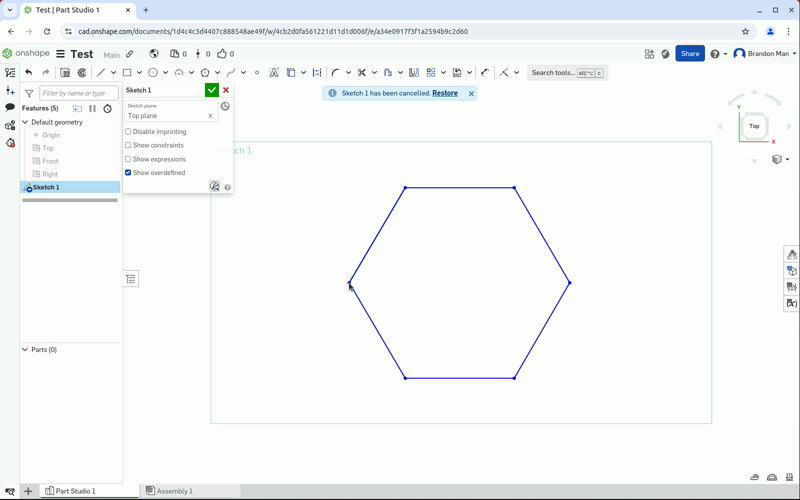
mouse_move(389, 259)
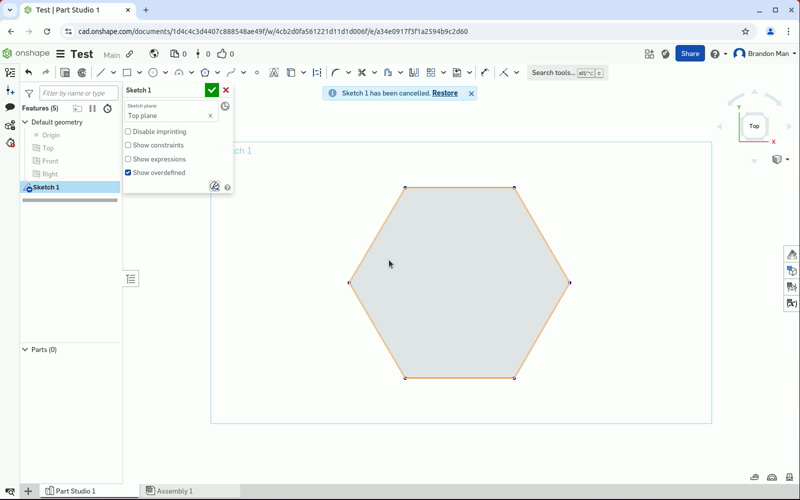
click(389, 259)
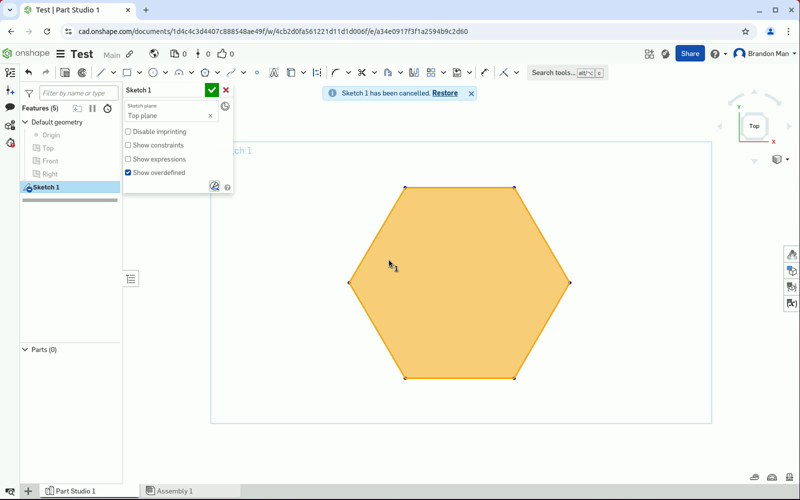
mouse_move(73, 352)
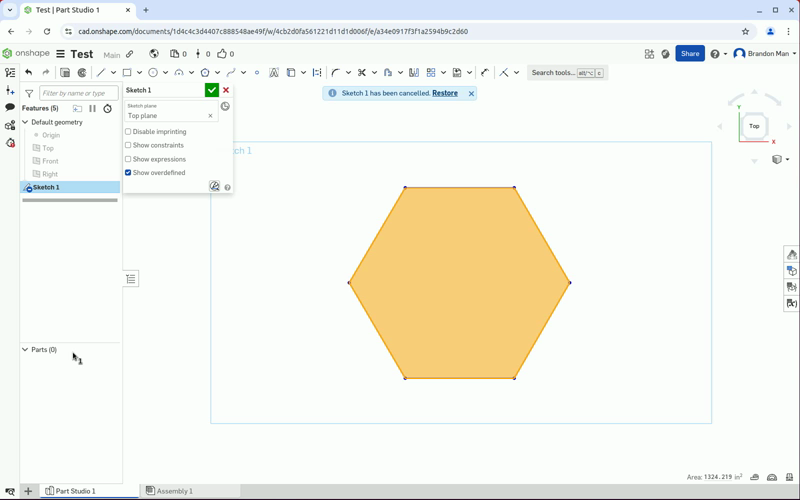
key(shift+y)
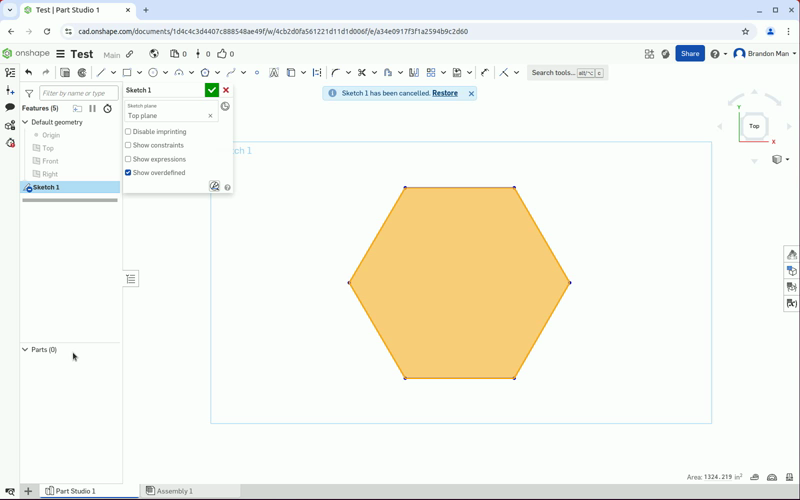
key(shift+e)
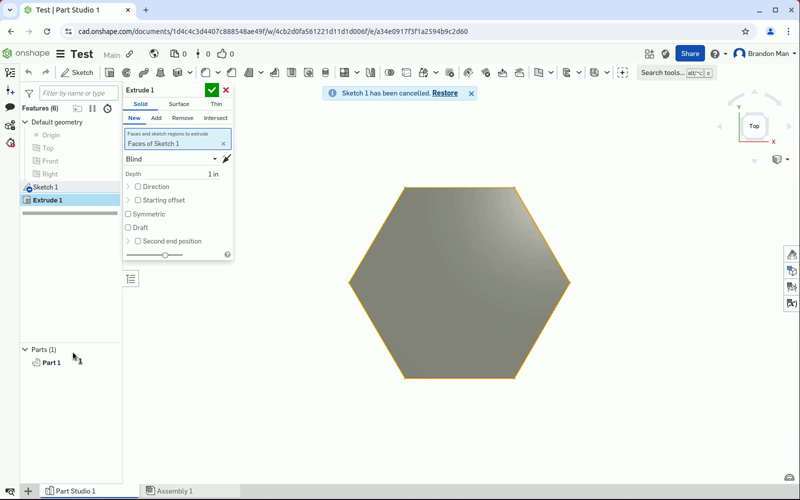
mouse_move(143, 106)
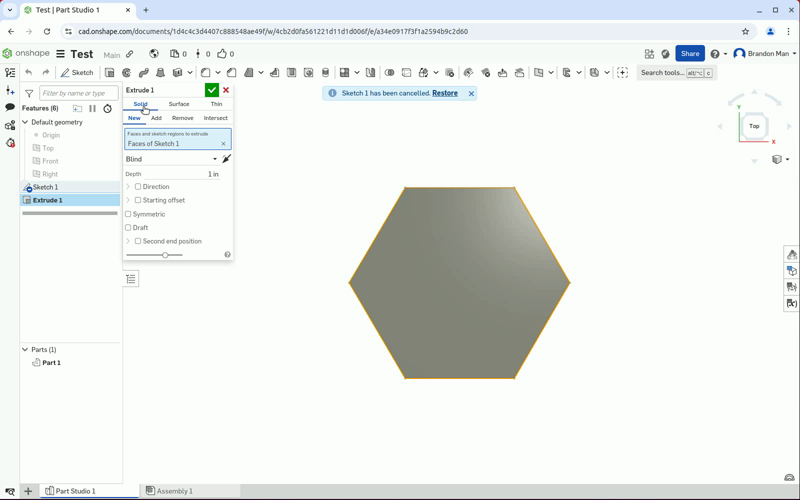
click(143, 106)
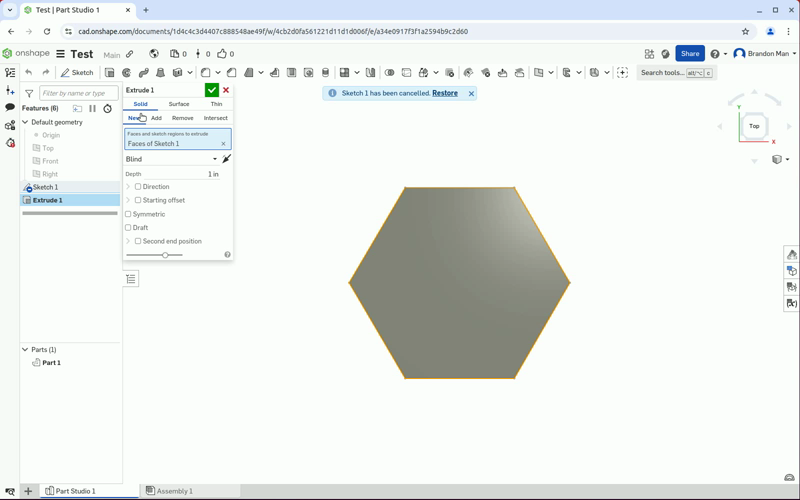
mouse_move(137, 120)
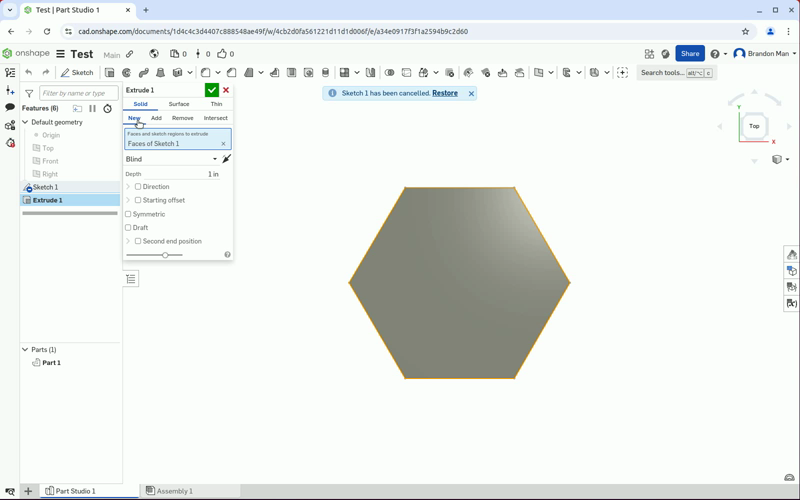
click(137, 120)
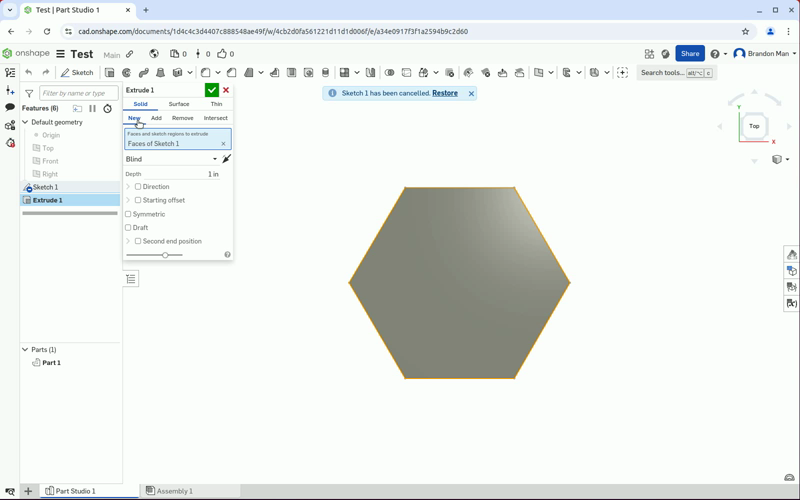
key(tab, 4)
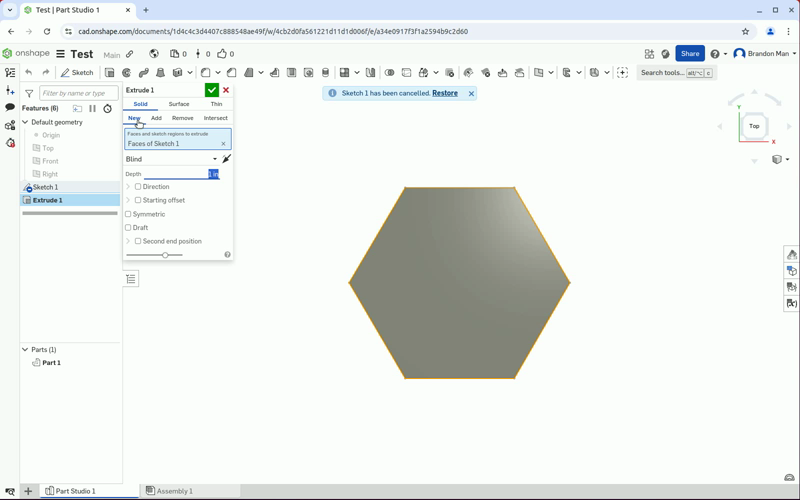
text(15.405)
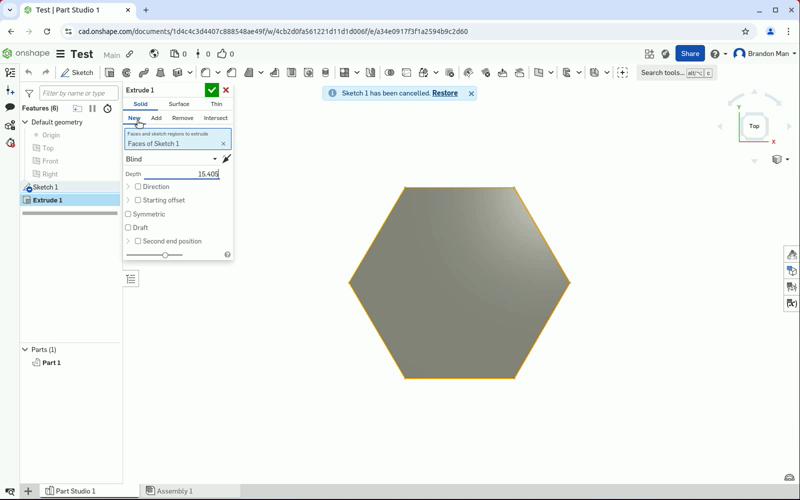
key(enter)
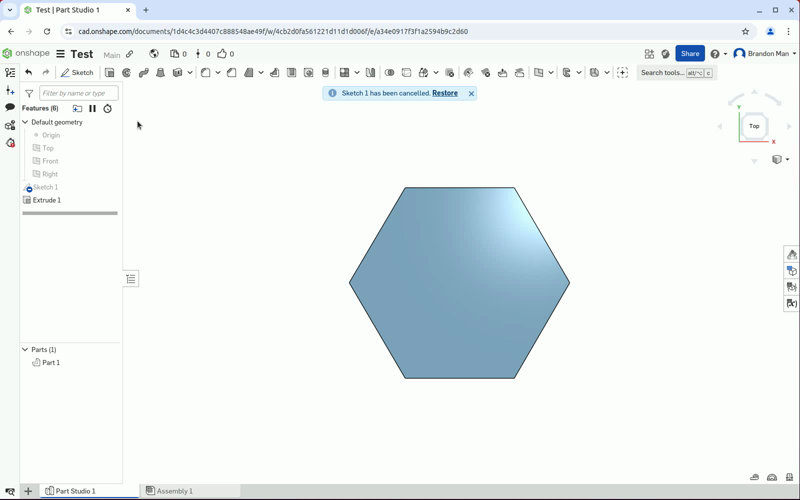
key(shift+h)
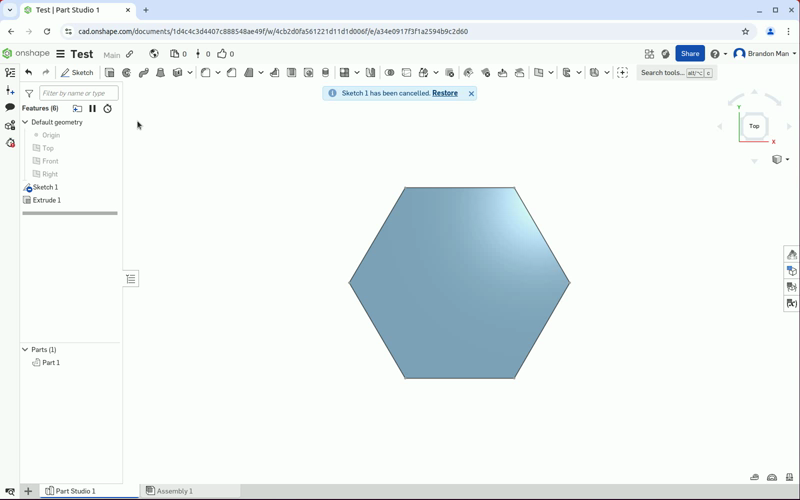
key(shift+h)
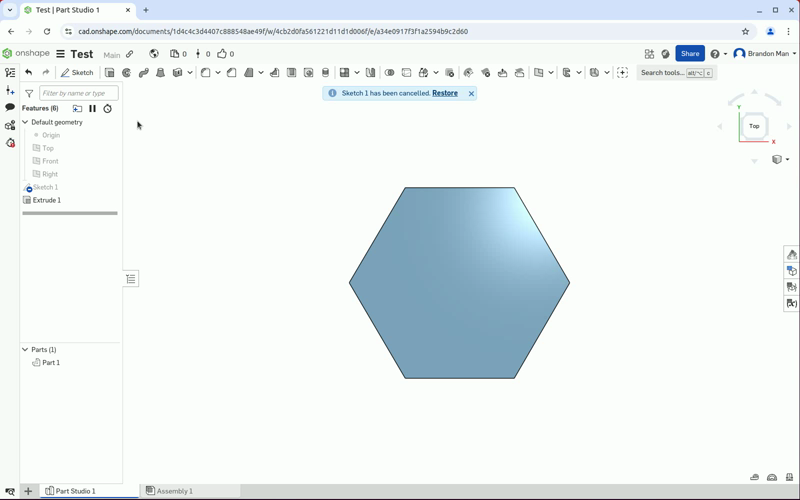
mouse_move(73, 189)
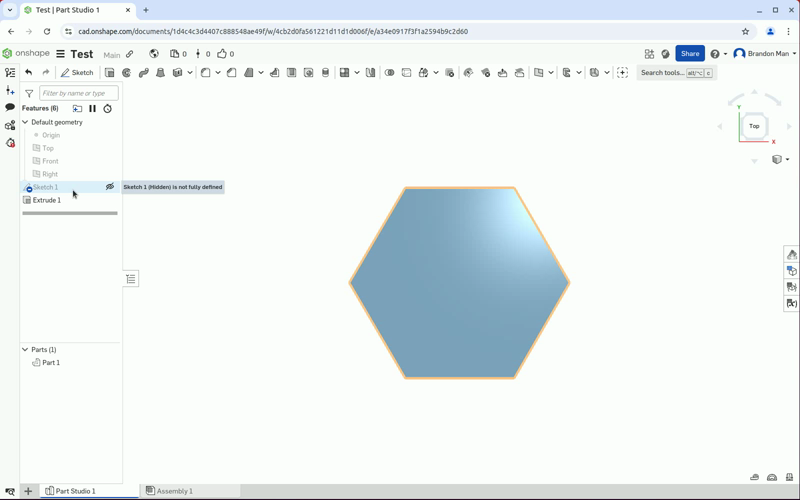
click(73, 189)
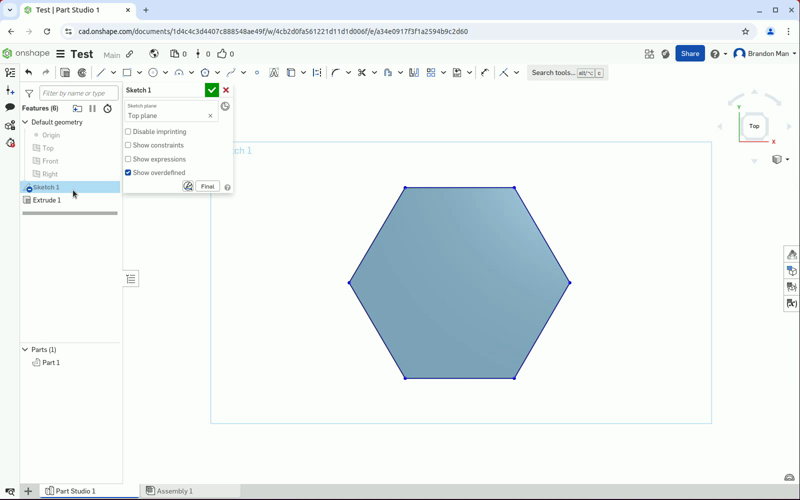
mouse_move(229, 92)
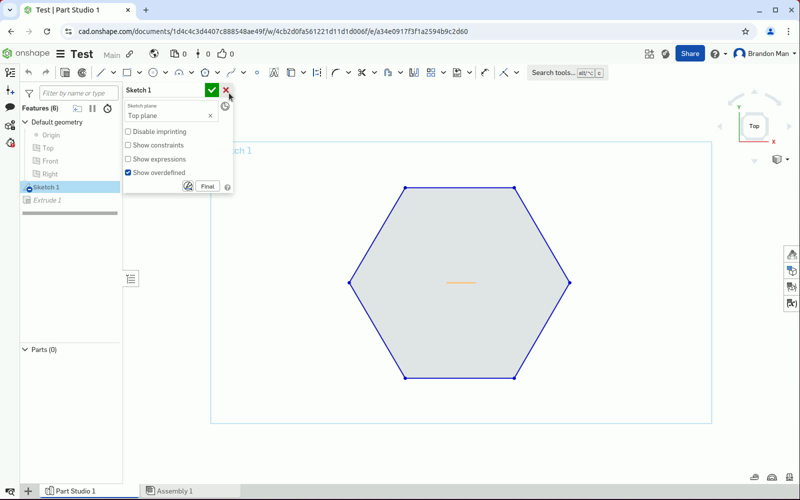
click(229, 92)
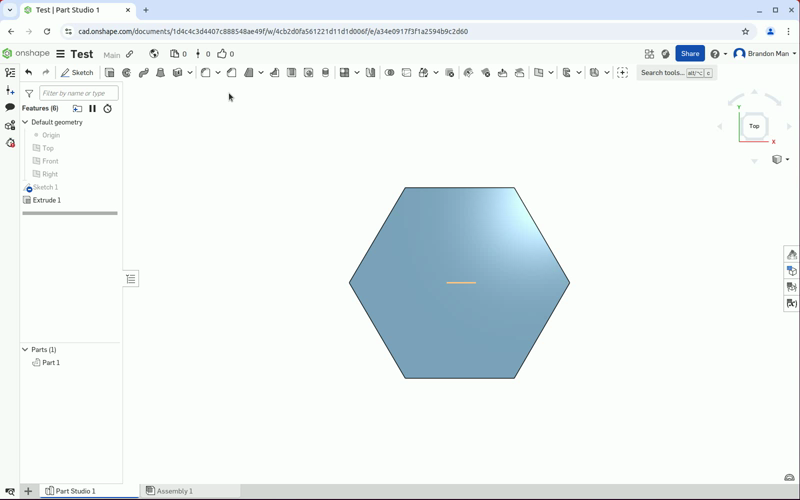
mouse_move(541, 75)
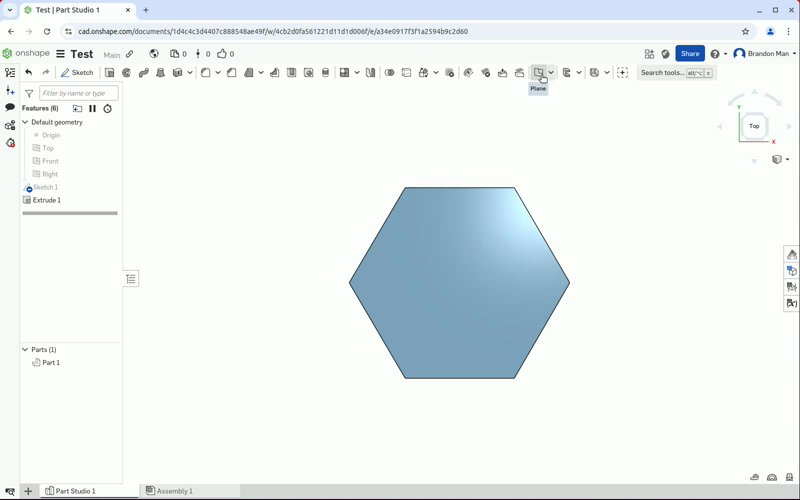
click(541, 75)
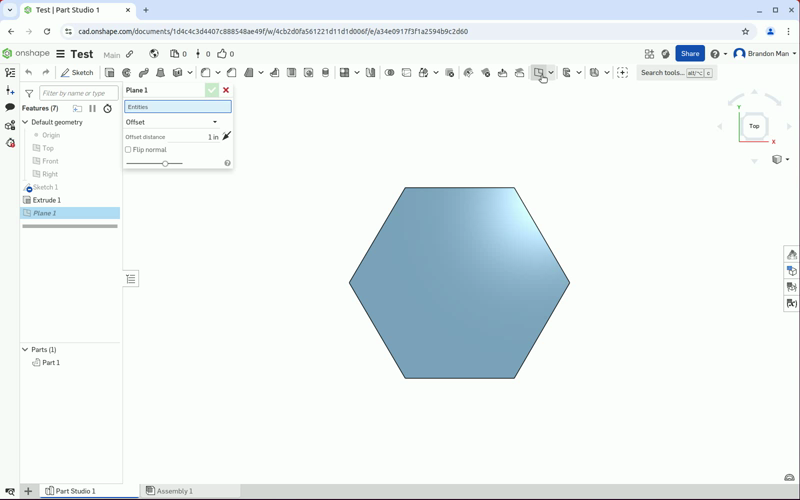
mouse_move(73, 150)
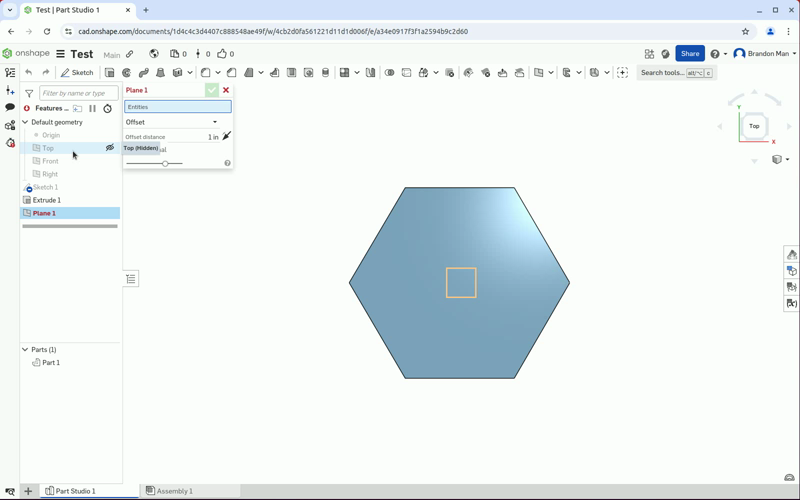
click(73, 150)
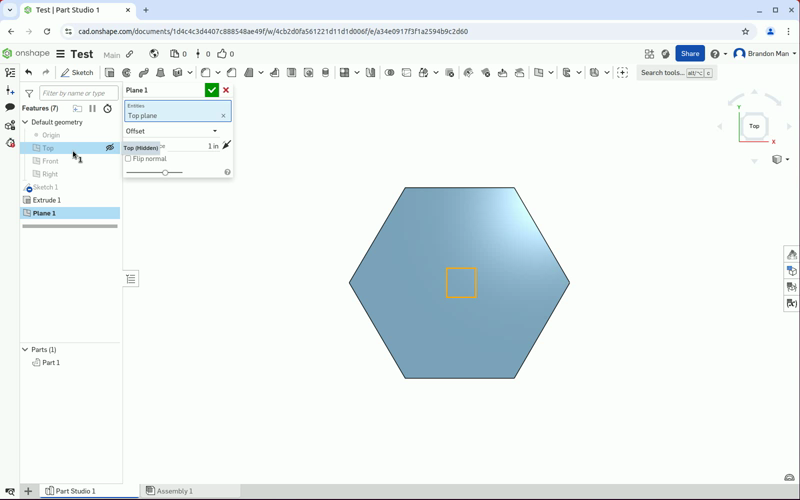
key(tab, 2)
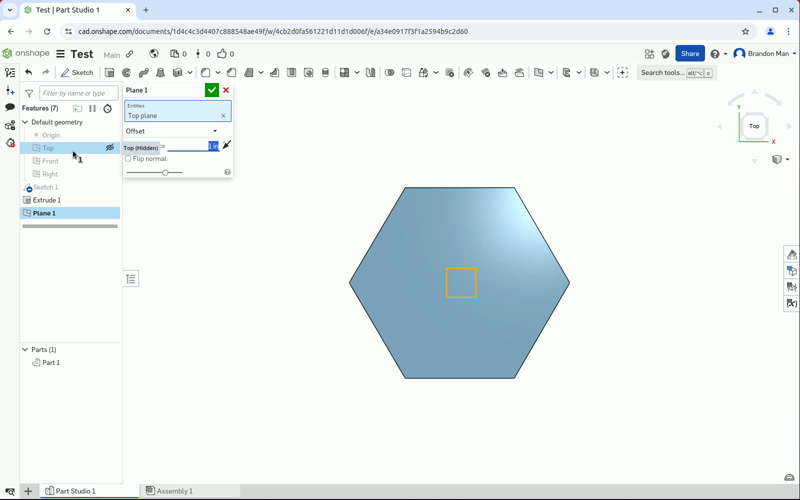
text(15.405)
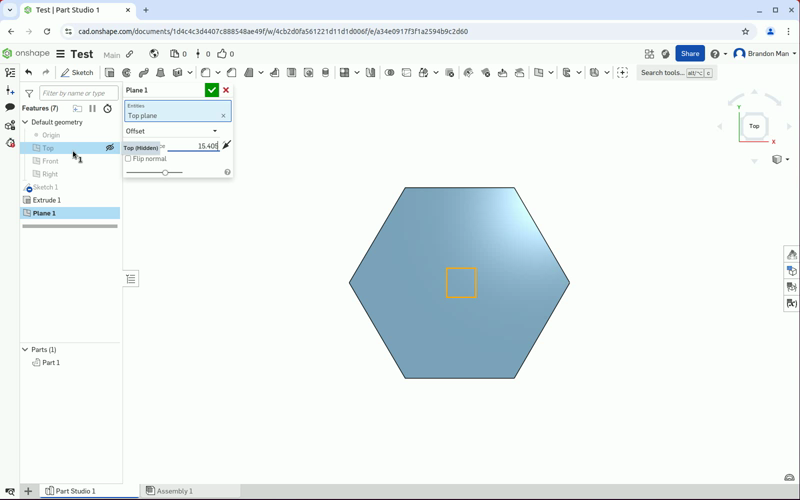
key(enter, 2)
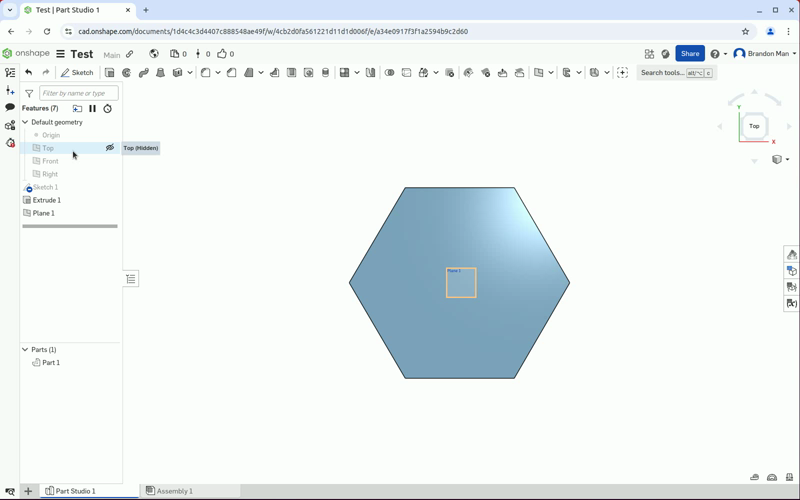
key(shift+s)
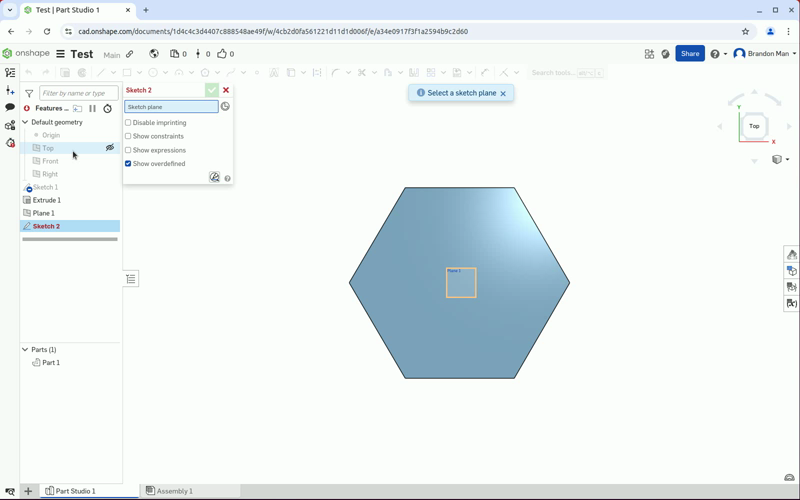
mouse_move(73, 215)
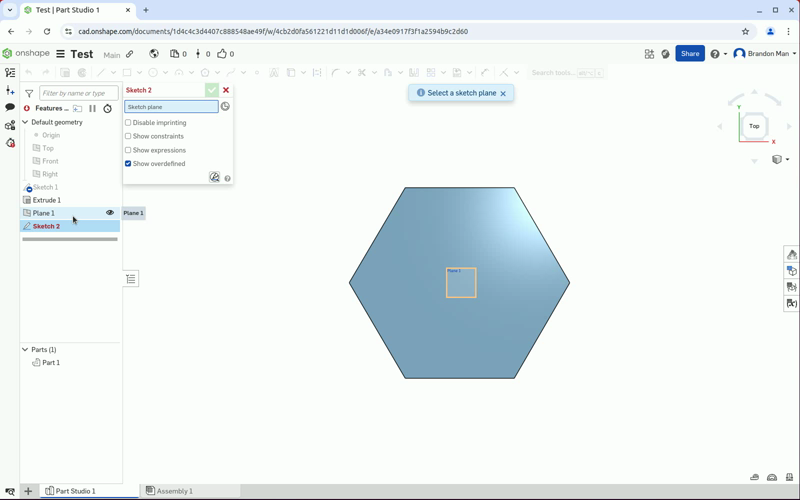
click(73, 215)
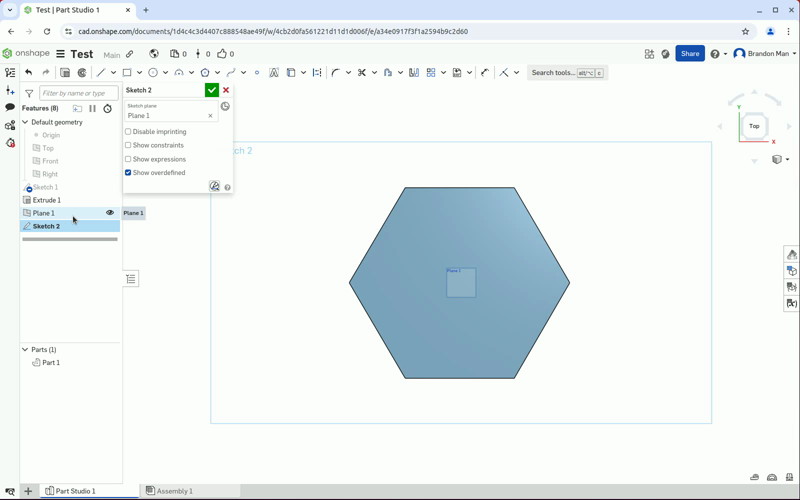
mouse_move(73, 352)
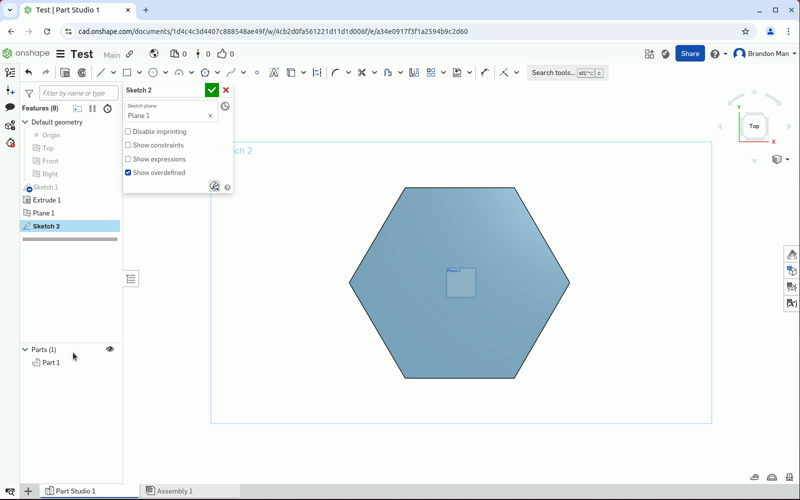
key(y)
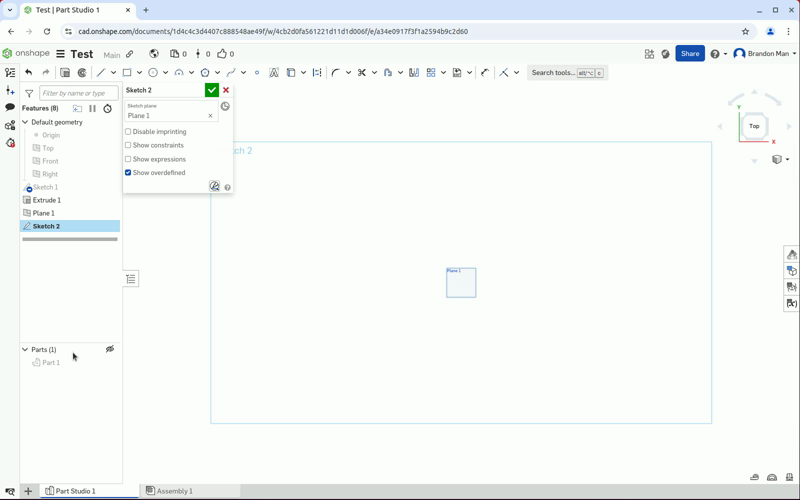
key(c)
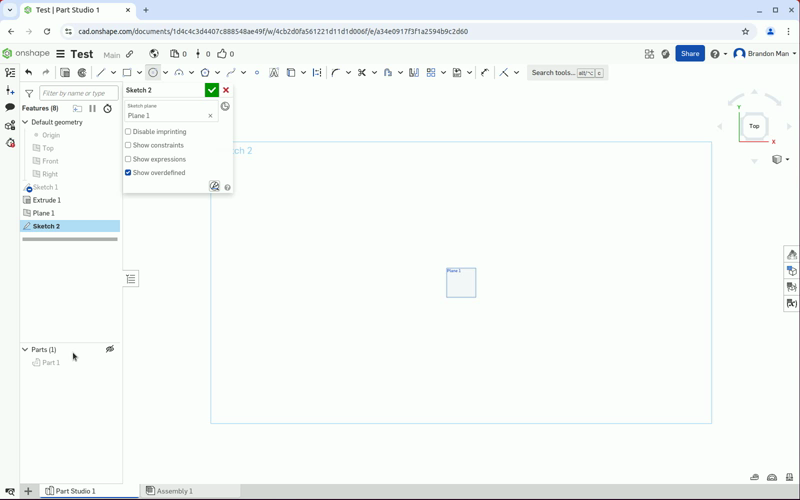
key_down(shift)
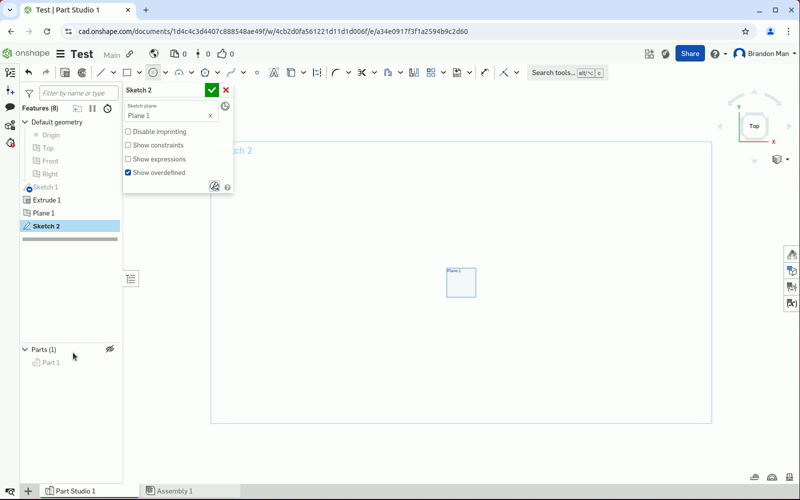
mouse_move(461, 282)
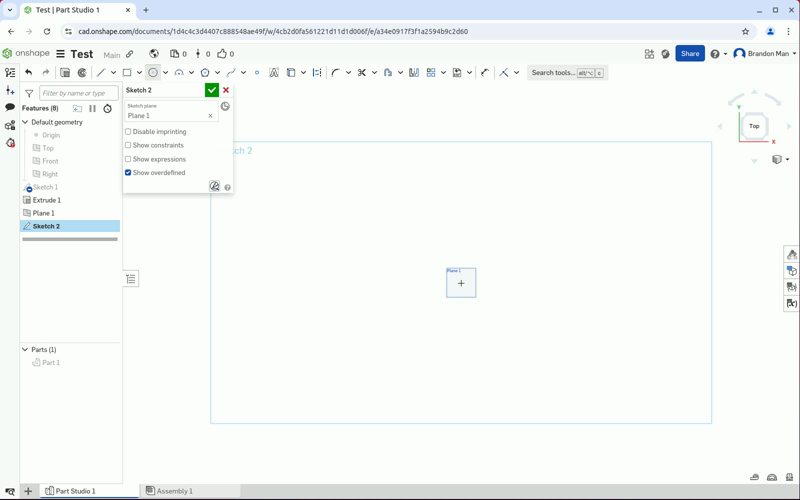
click(461, 282)
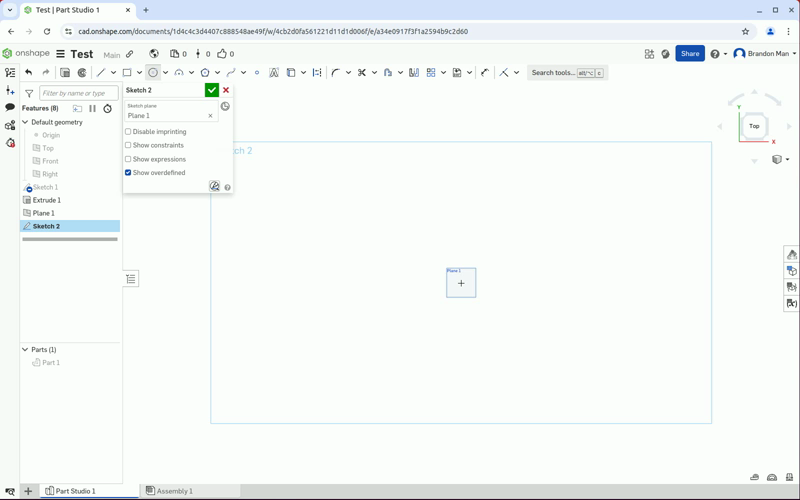
key_up(shift)
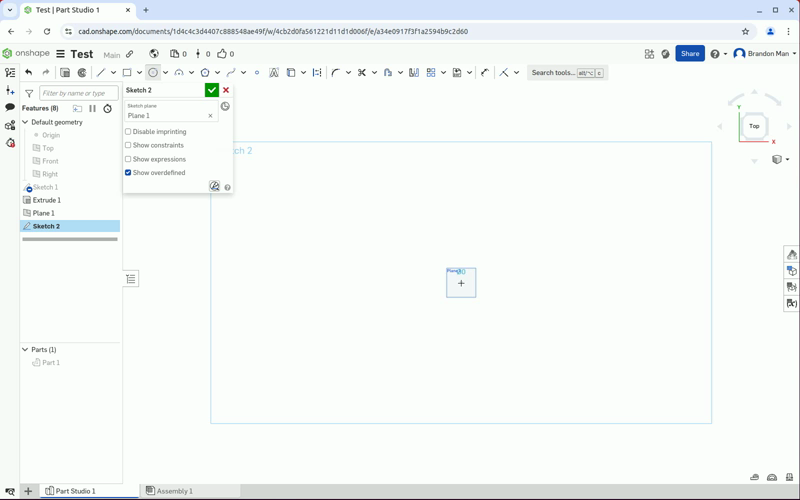
mouse_move(552, 282)
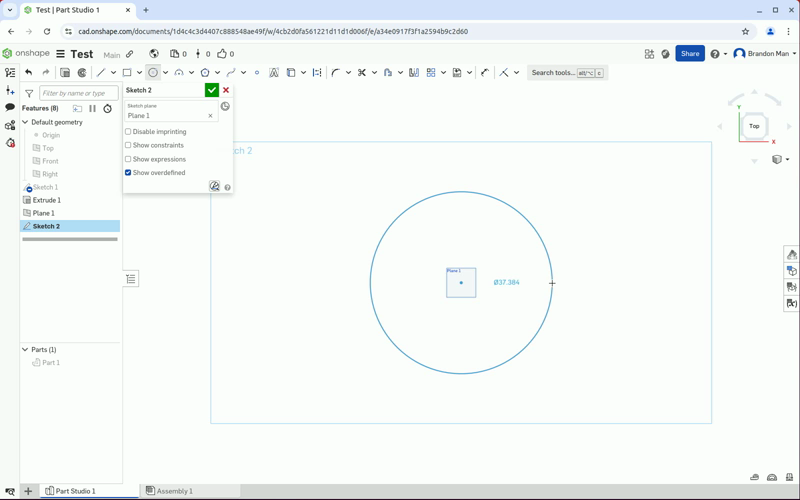
click(552, 282)
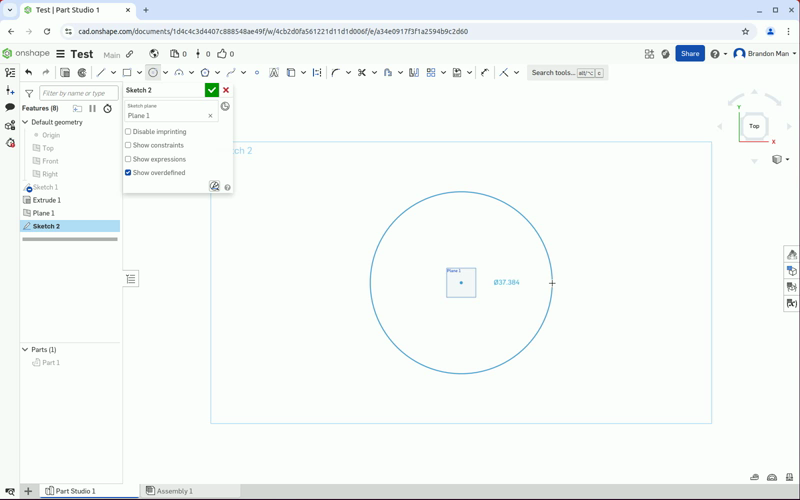
key(esc)
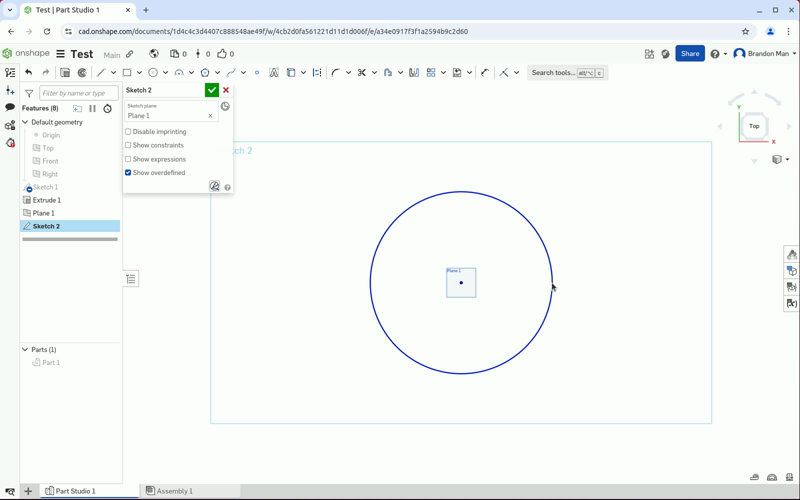
mouse_move(493, 231)
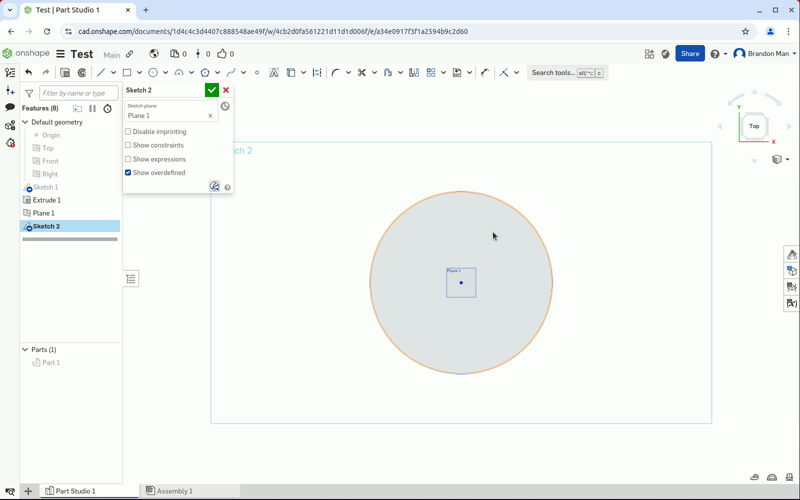
click(493, 231)
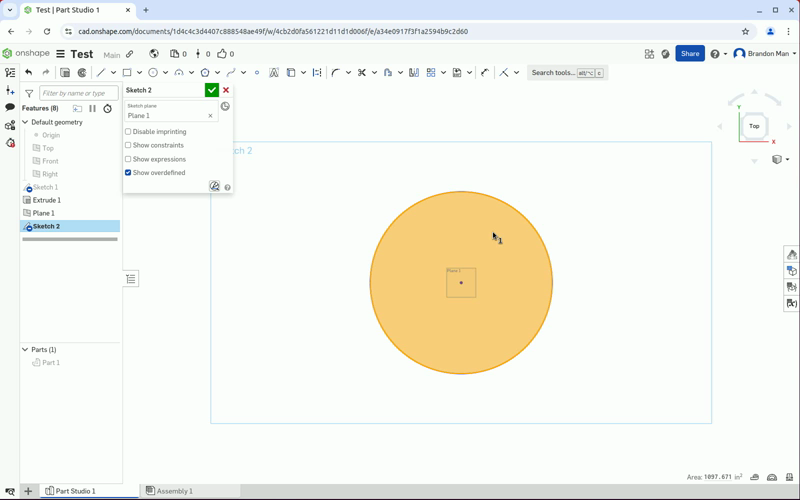
mouse_move(73, 352)
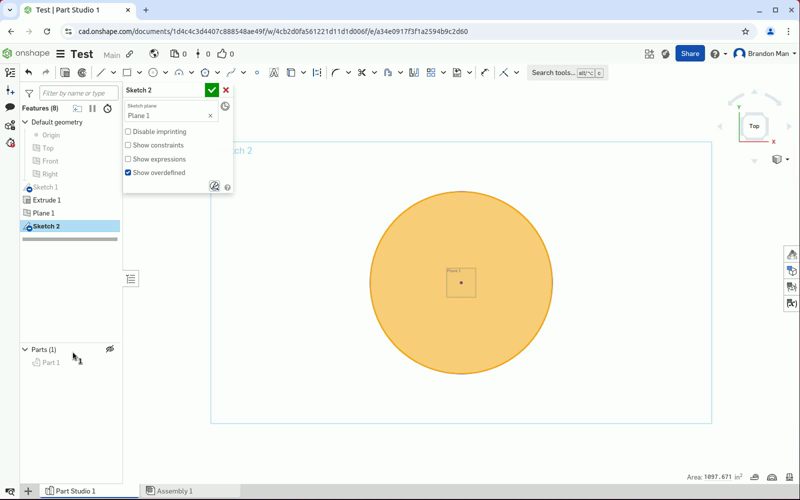
key(shift+y)
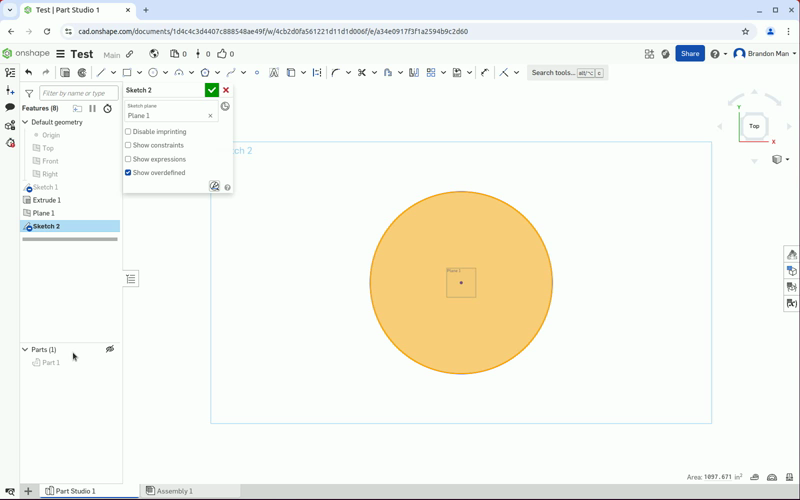
key(shift+e)
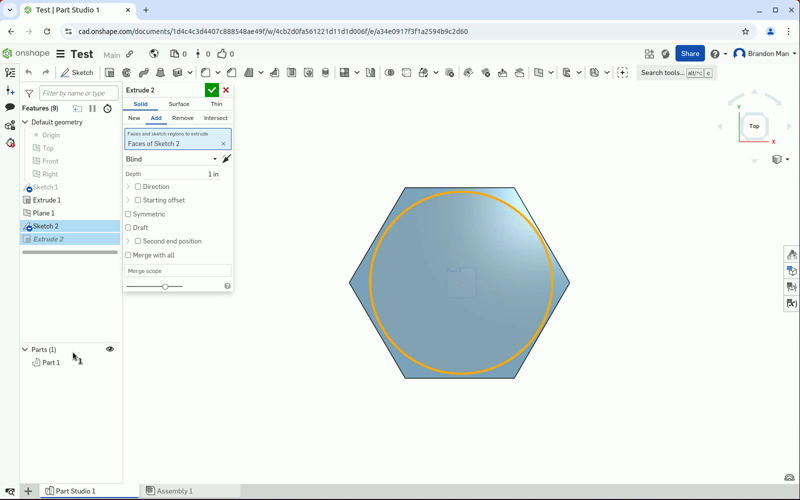
mouse_move(143, 106)
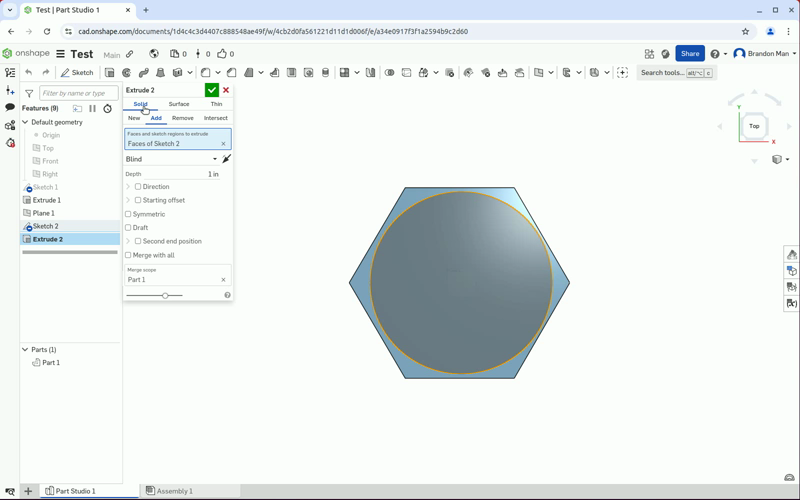
click(143, 106)
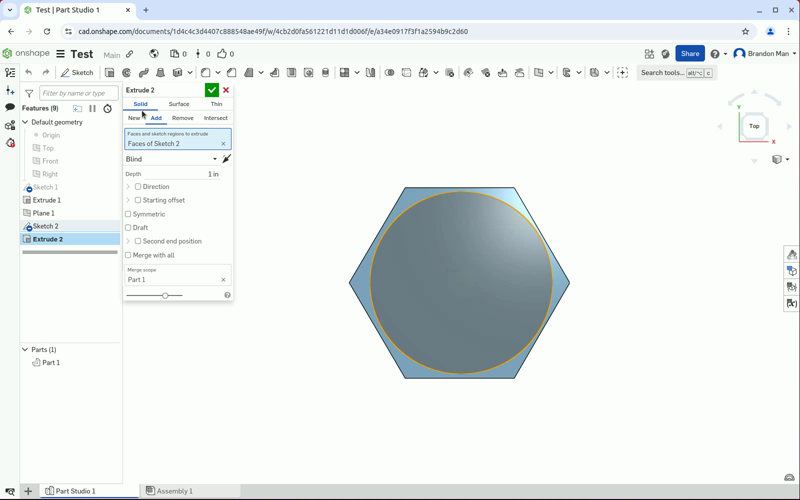
mouse_move(137, 120)
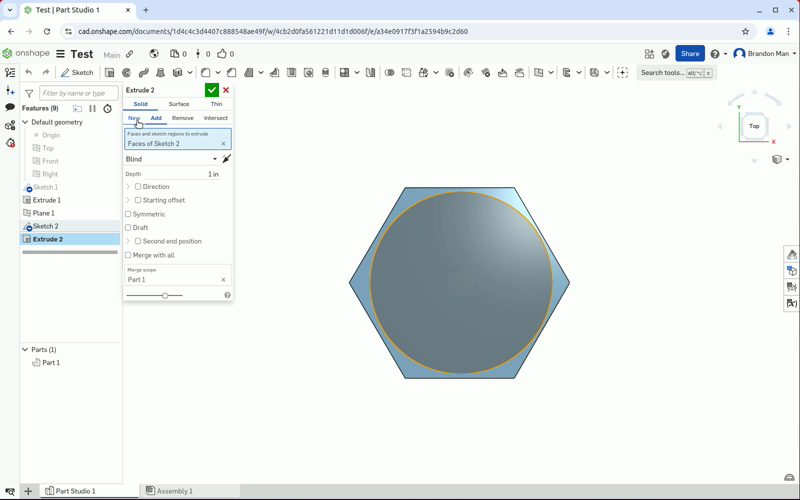
click(137, 120)
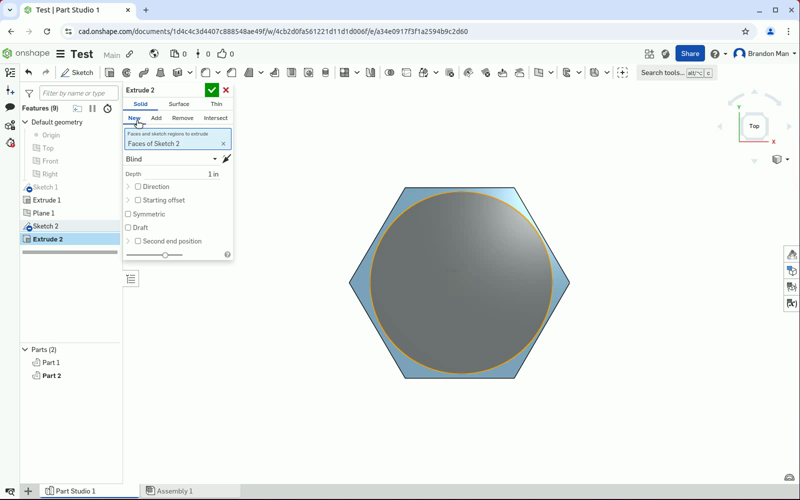
key(tab, 4)
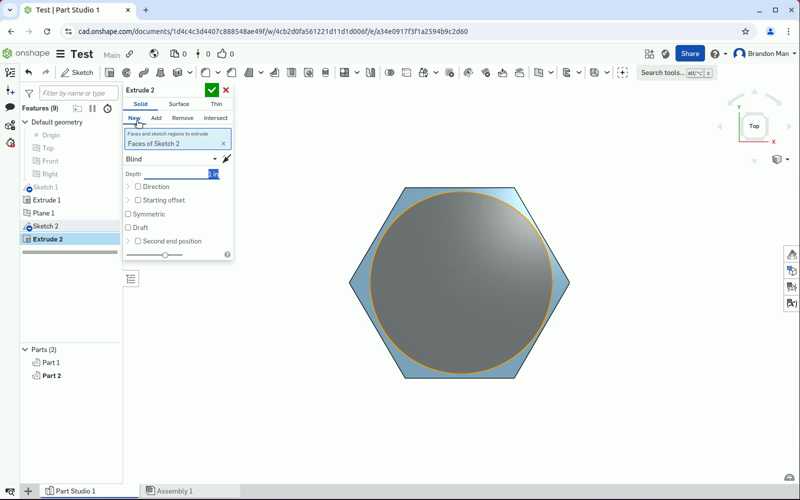
text(7.703)
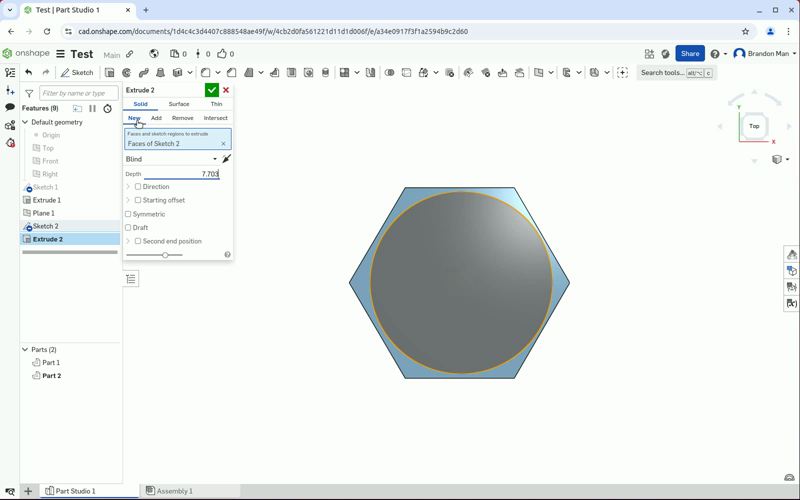
key(enter)
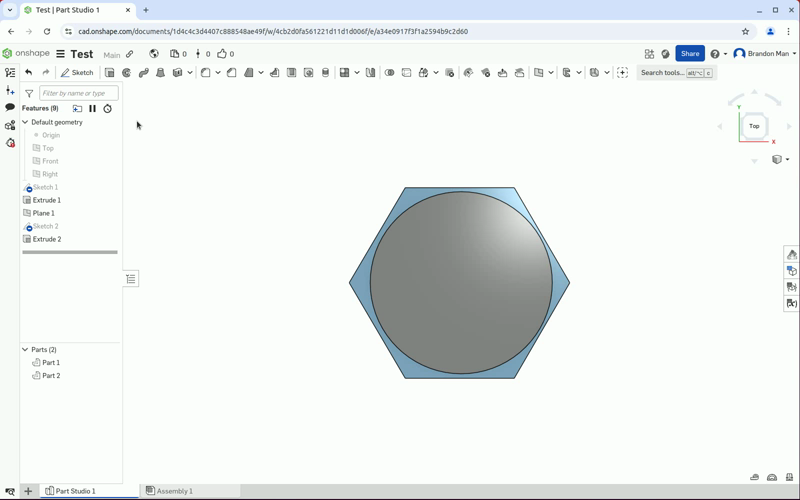
key(shift+h)
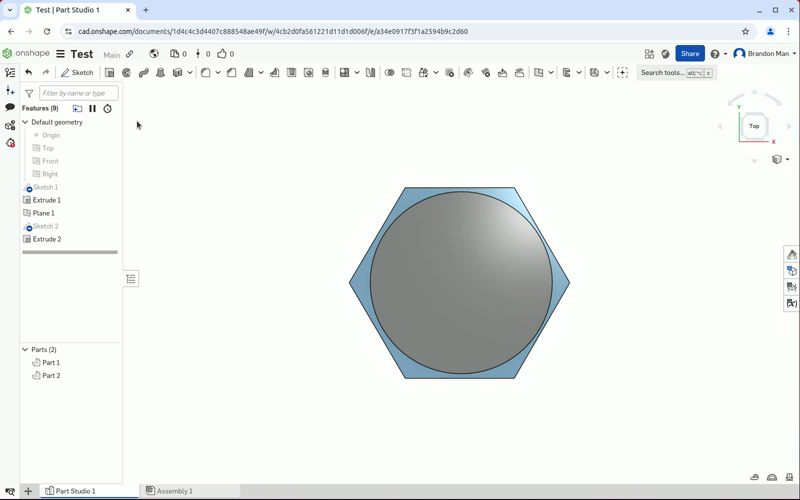
key(shift+h)
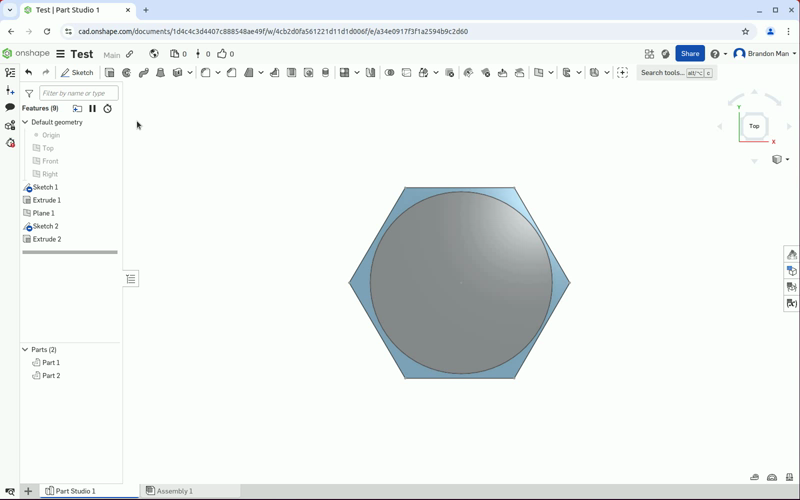
key(shift+7)
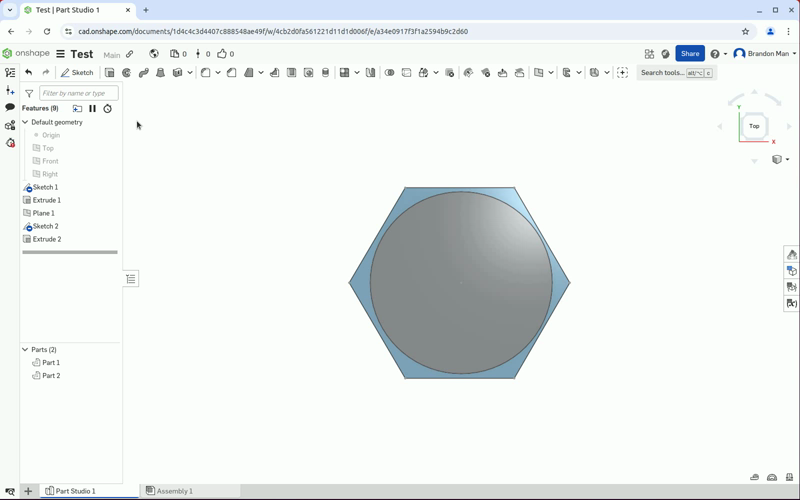
key(up, 3)
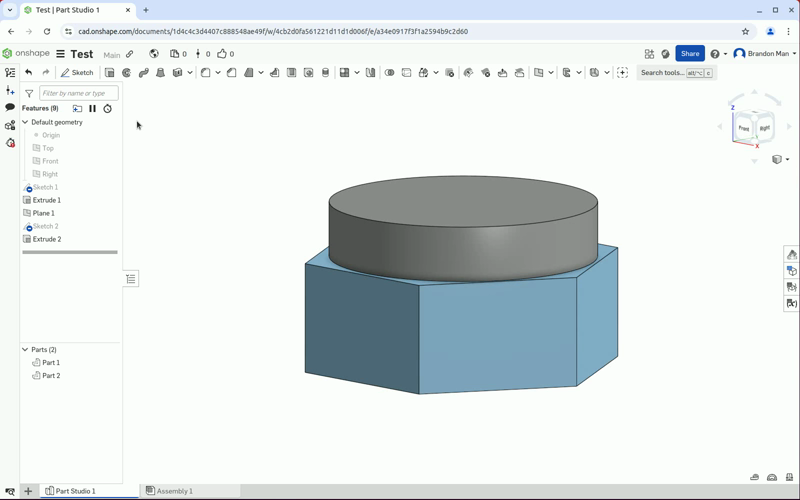
key(left, 3)
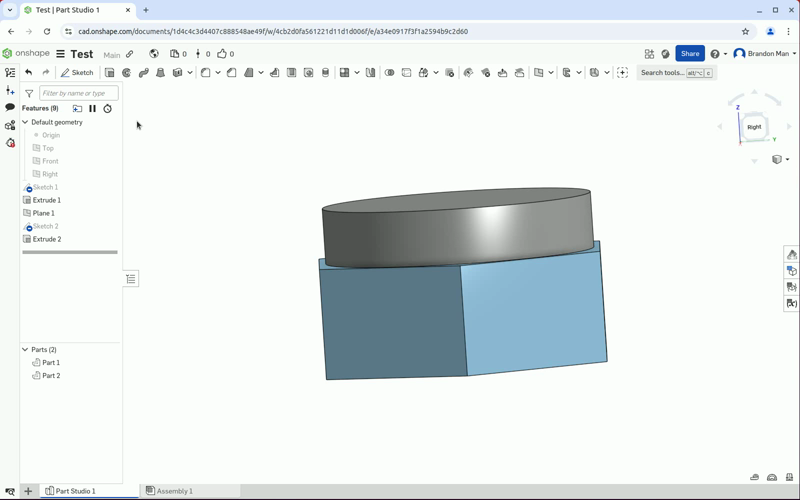
key(right, 3)
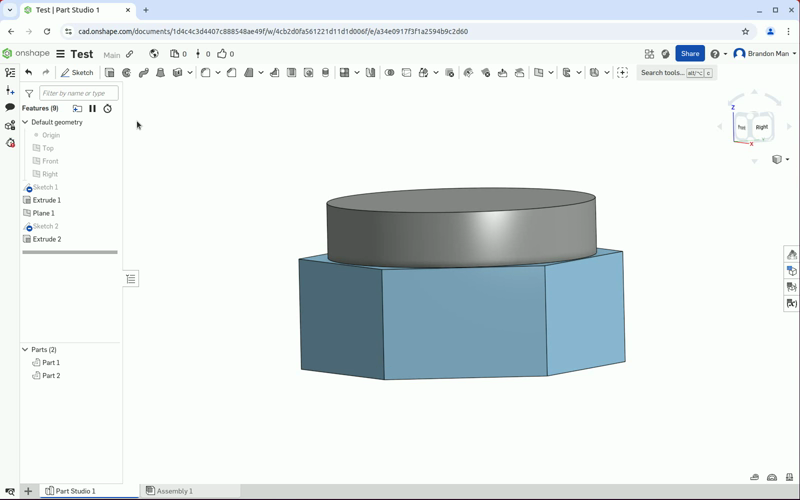
key(down, 3)
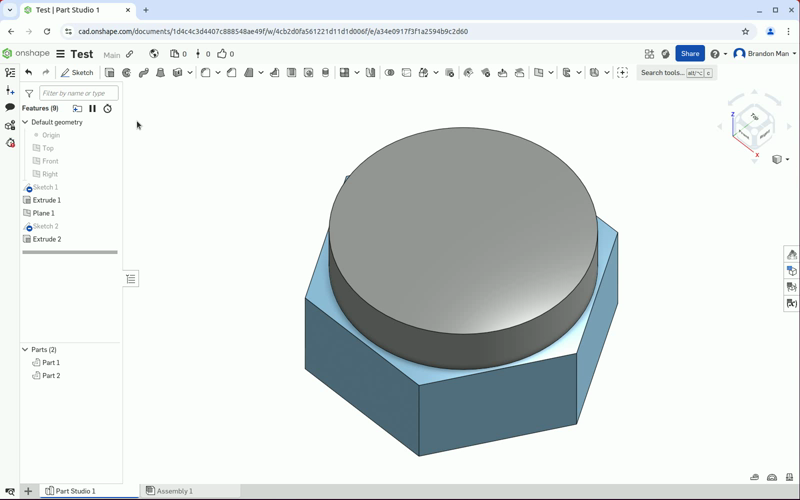
mouse_move(73, 189)
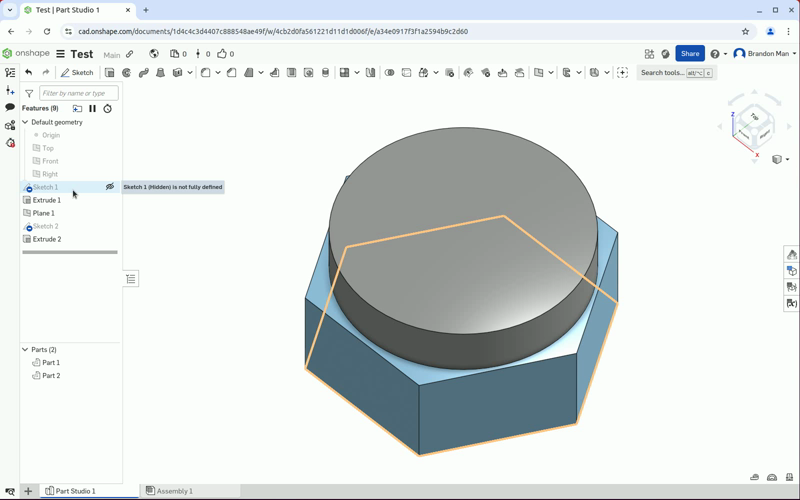
click(73, 189)